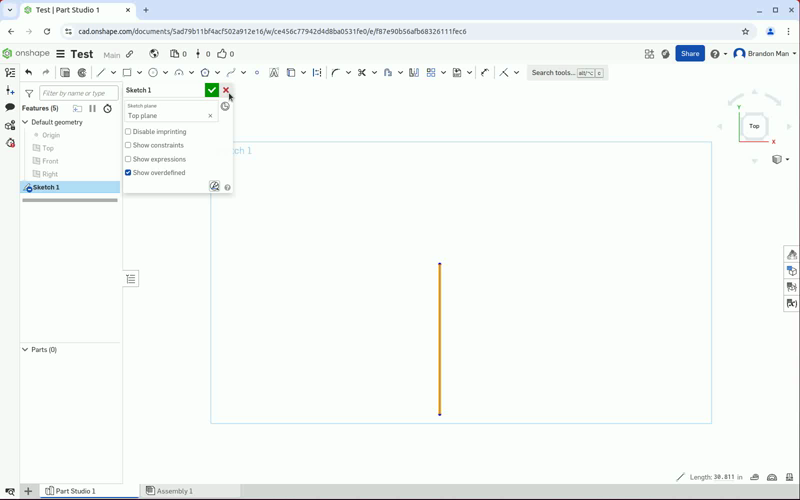
key(shift+h)
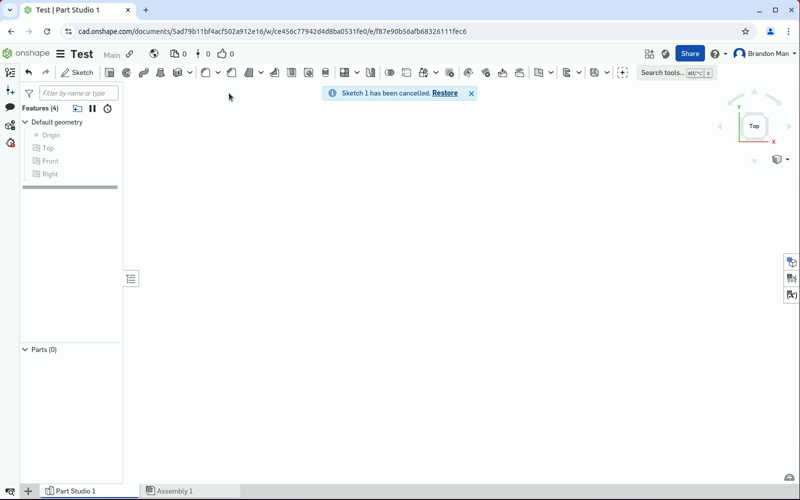
mouse_move(73, 352)
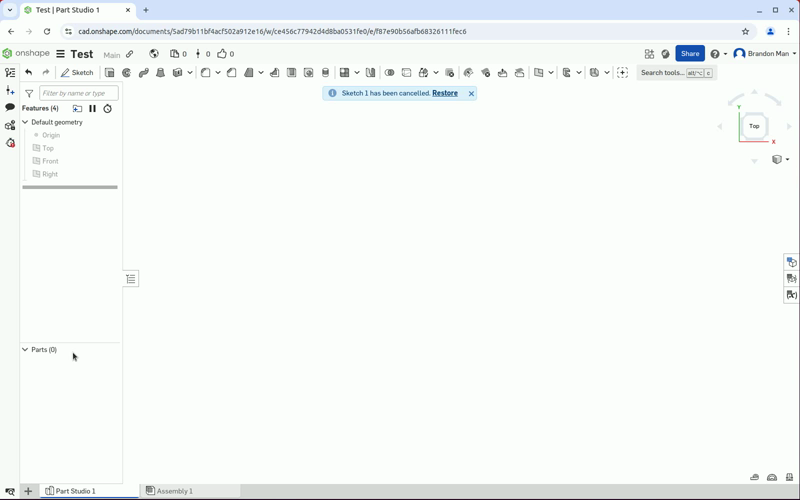
key(y)
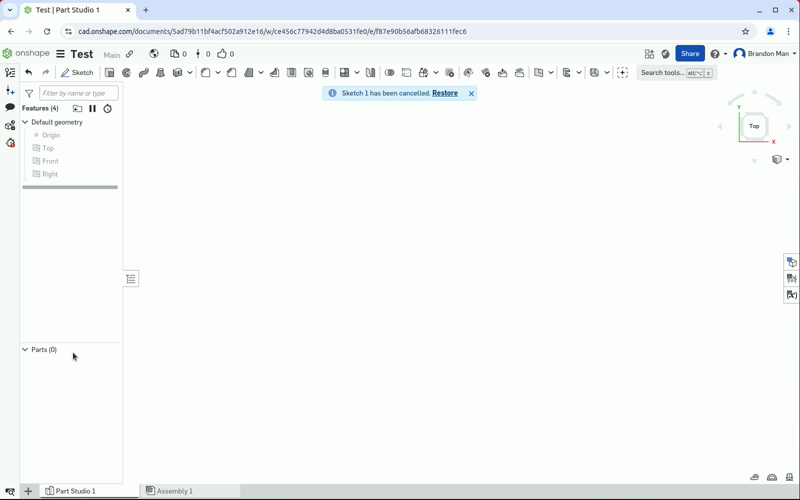
key(shift+p)
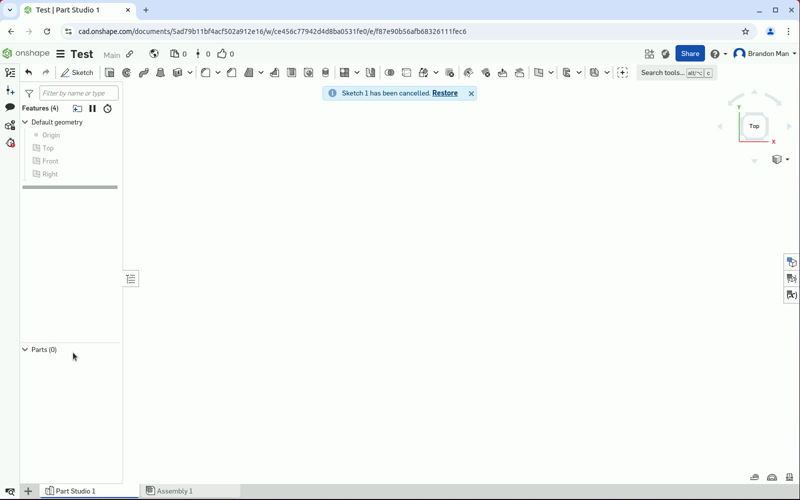
key(space)
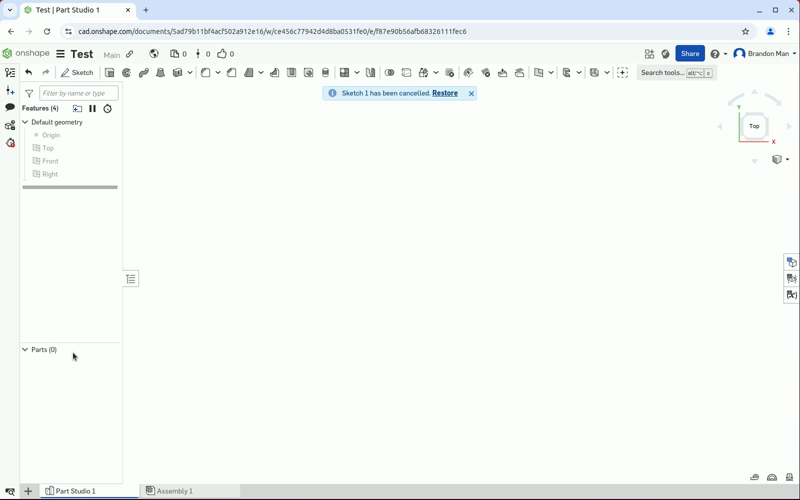
key_down(shift)
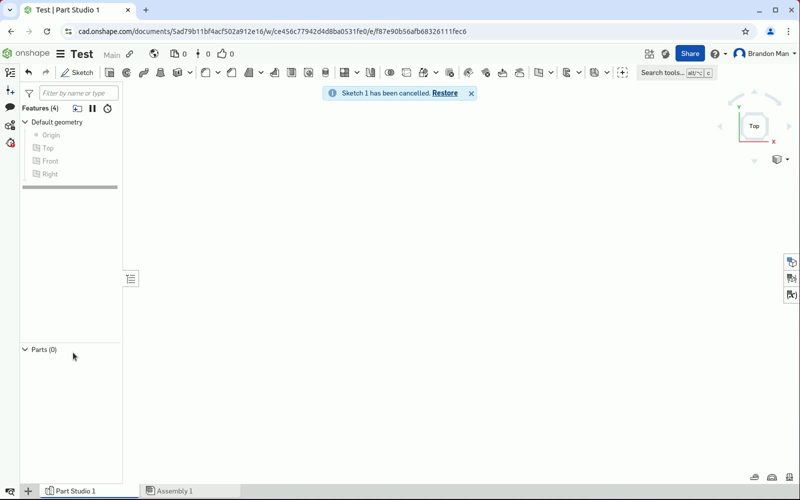
key(up)
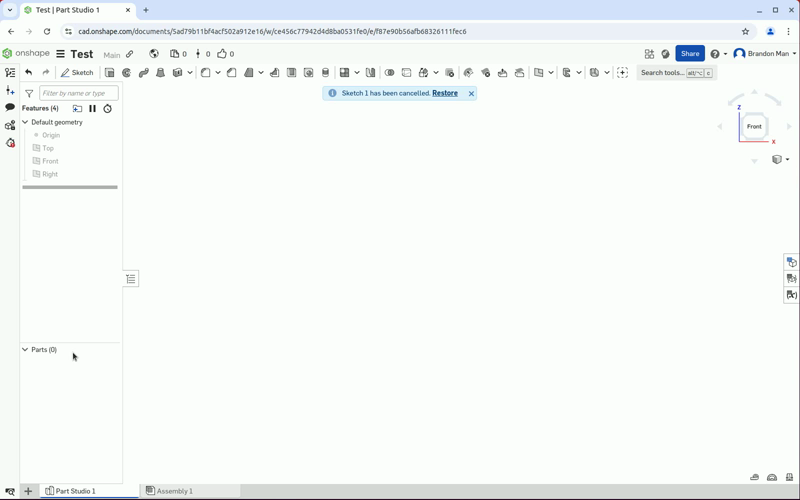
key_up(shift)
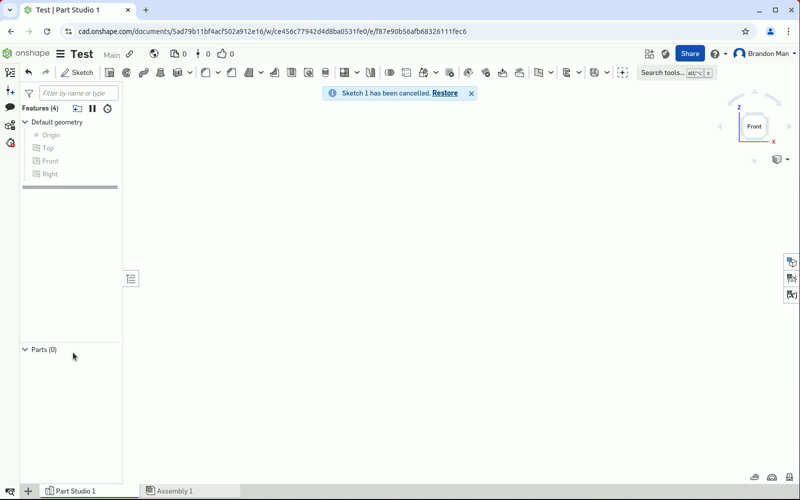
key(space)
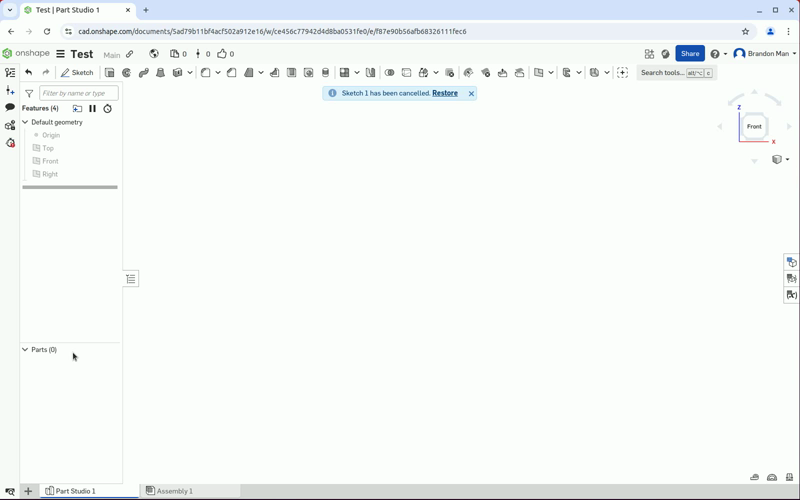
key_down(shift)
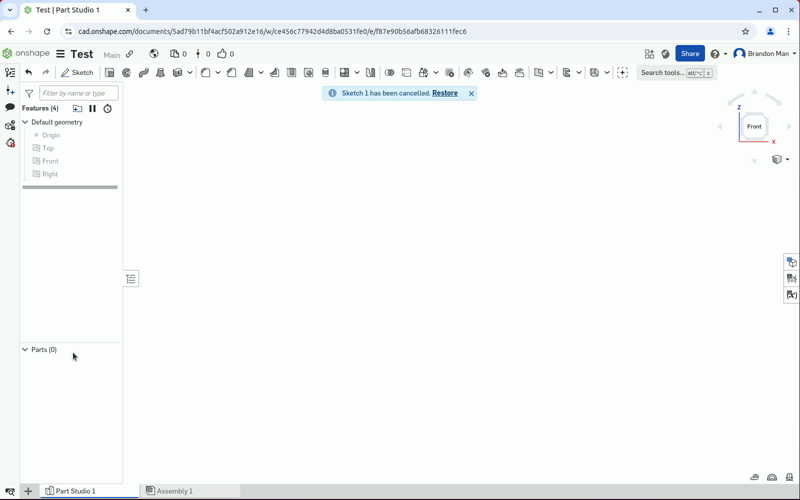
key(left)
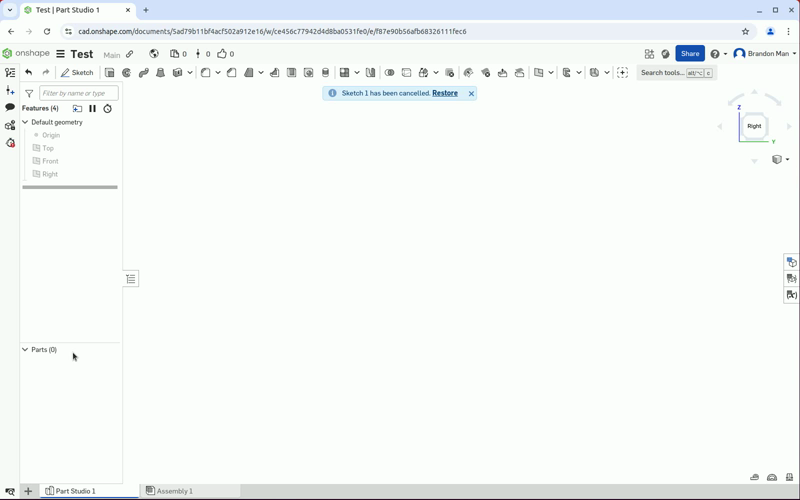
key_up(shift)
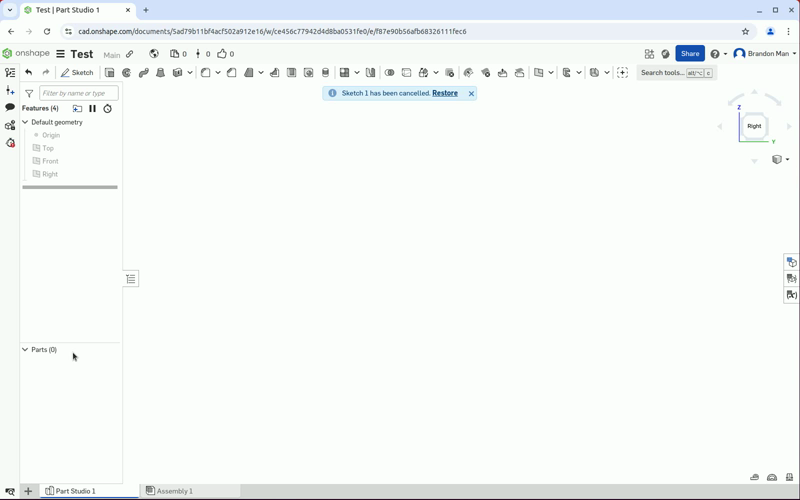
mouse_move(73, 352)
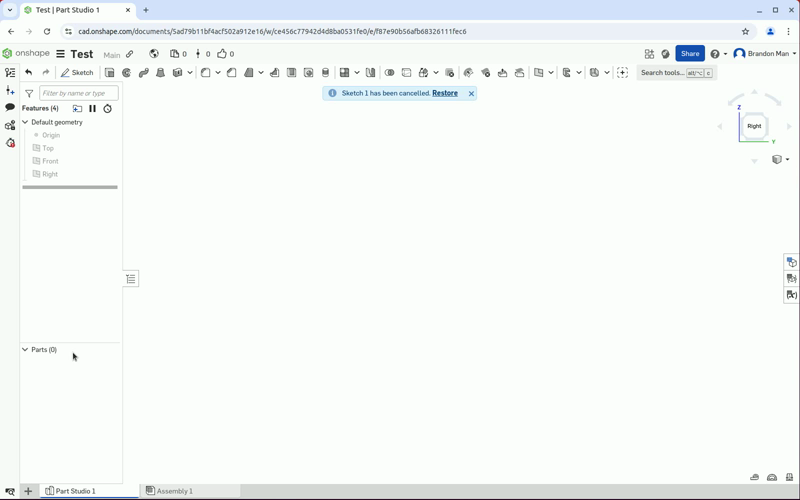
key(shift+y)
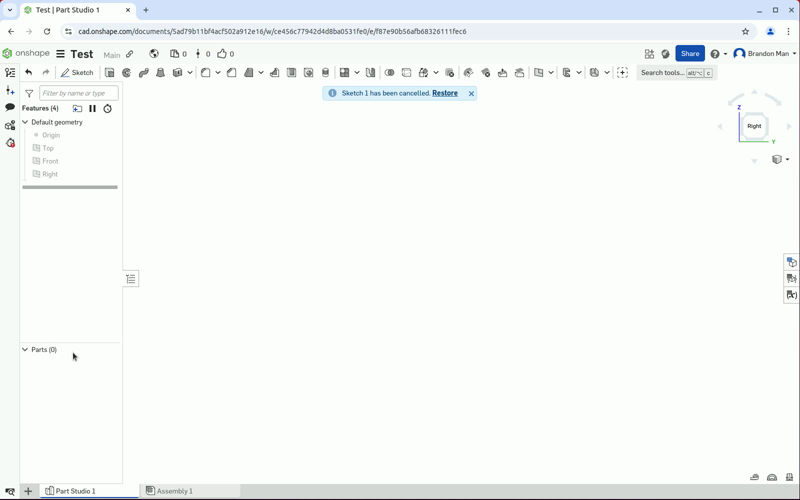
key(shift+s)
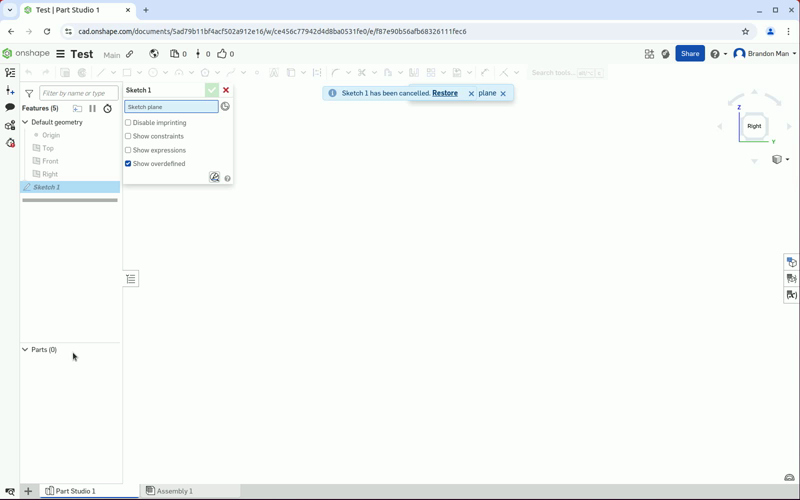
mouse_move(73, 176)
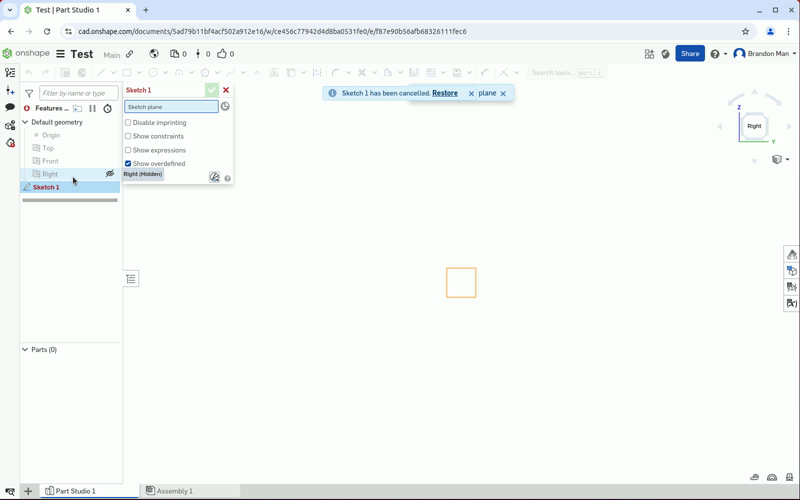
click(73, 176)
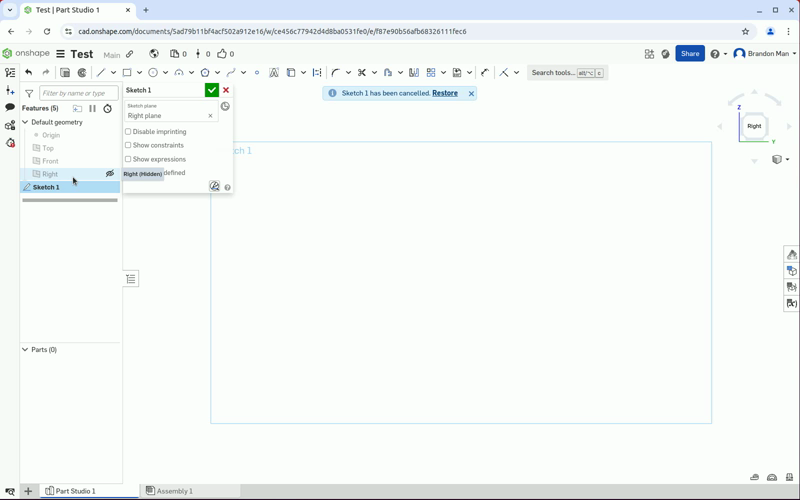
mouse_move(73, 352)
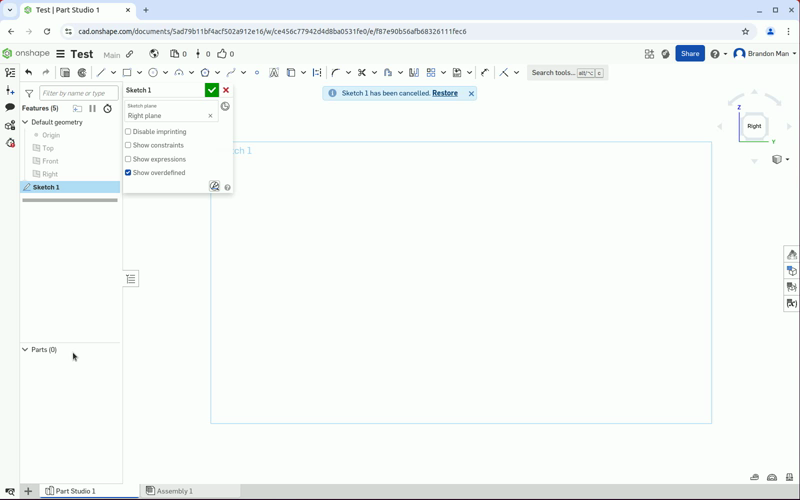
key(y)
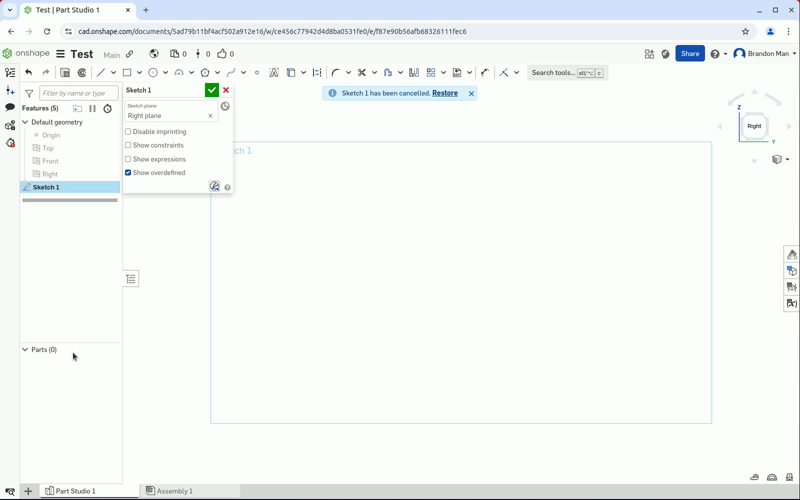
key(l)
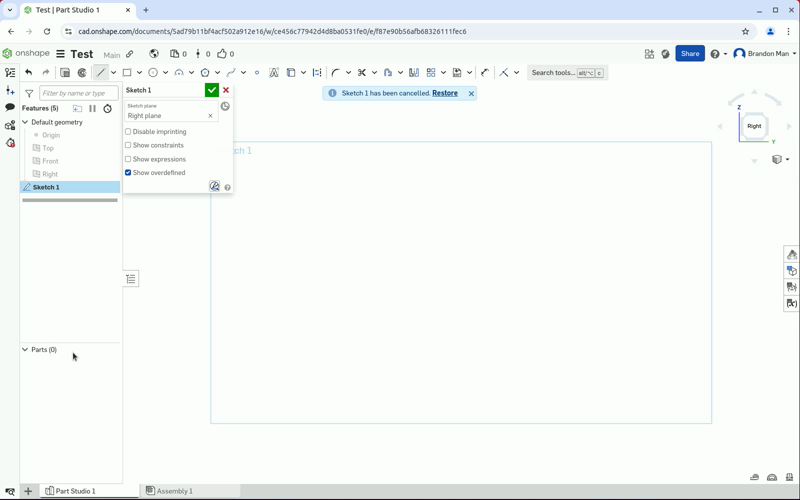
key_down(shift)
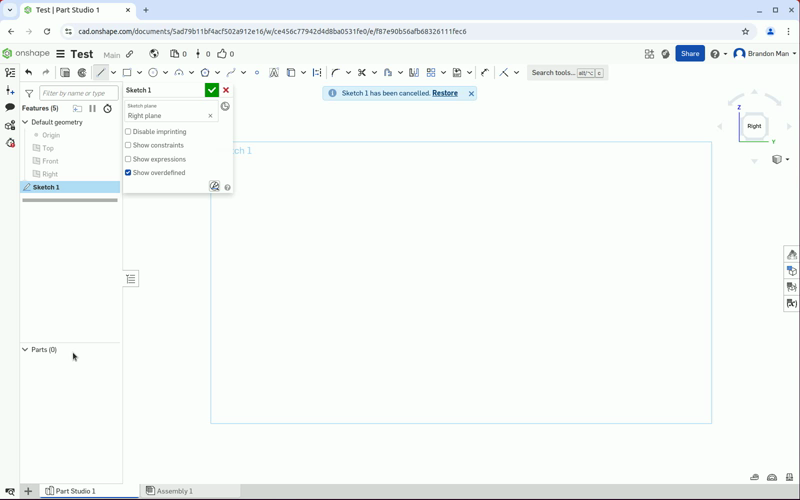
mouse_move(441, 189)
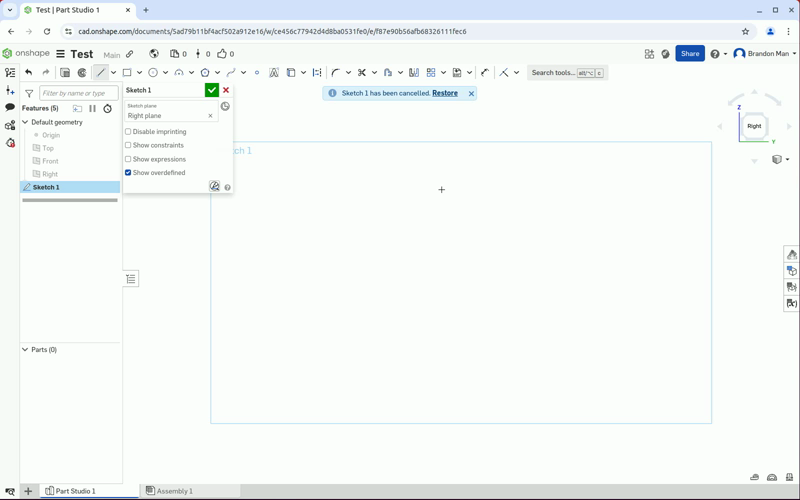
click(441, 189)
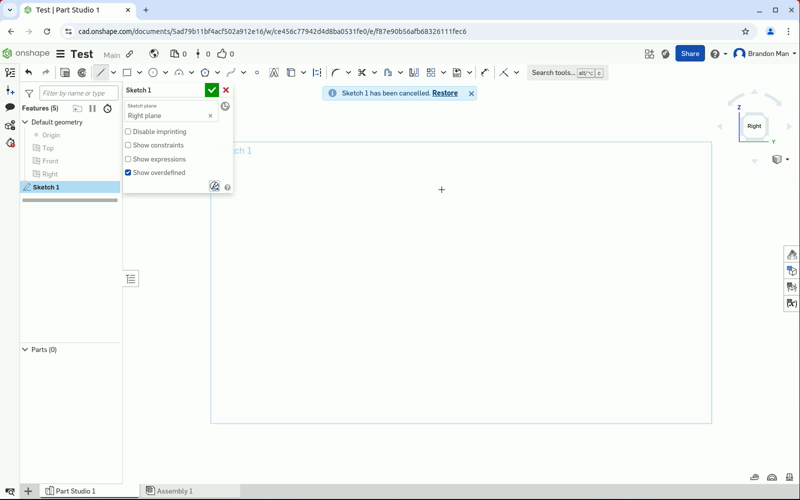
key_up(shift)
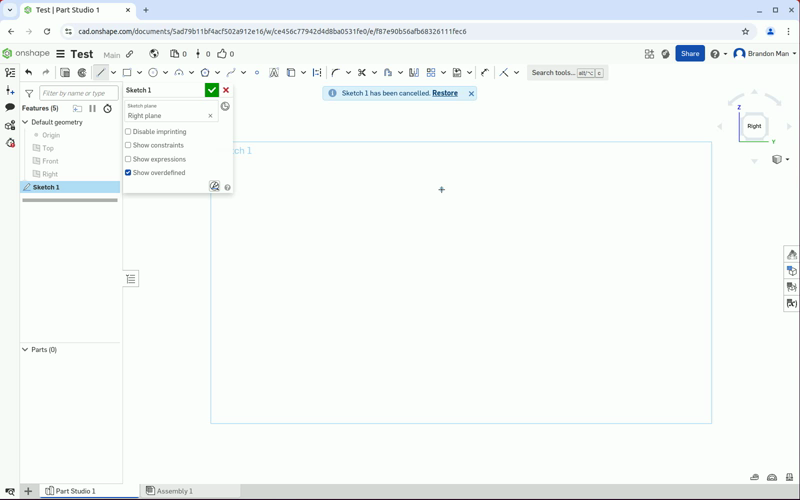
key_down(shift)
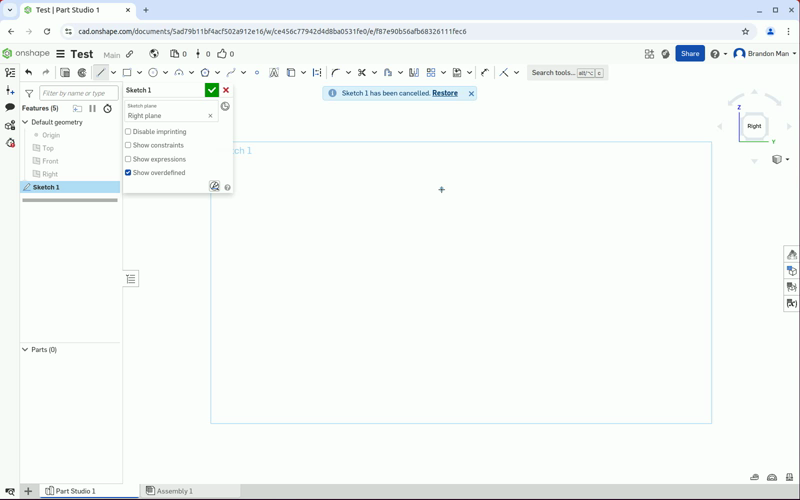
mouse_move(471, 189)
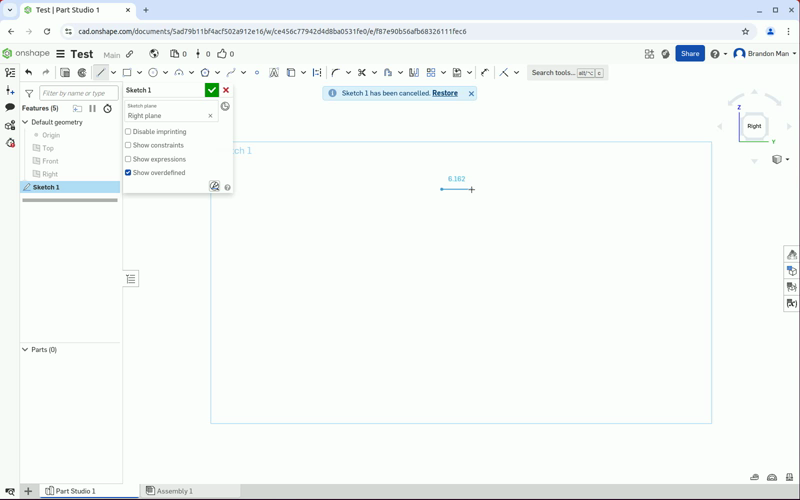
mouse_move(454, 189)
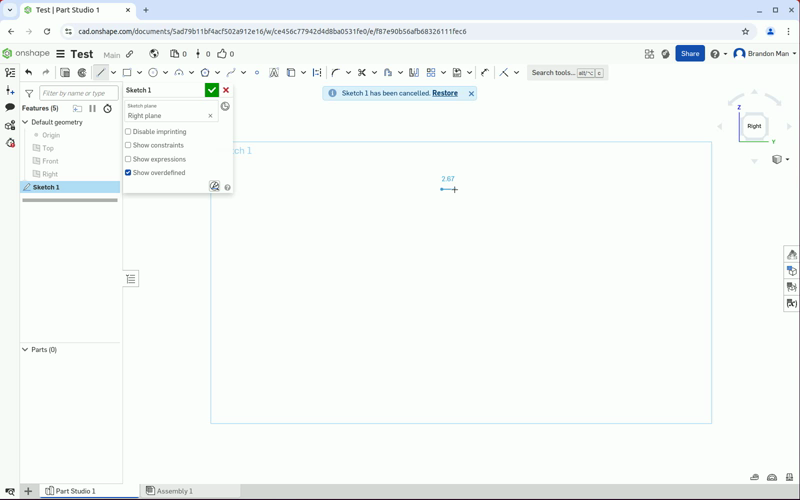
click(454, 189)
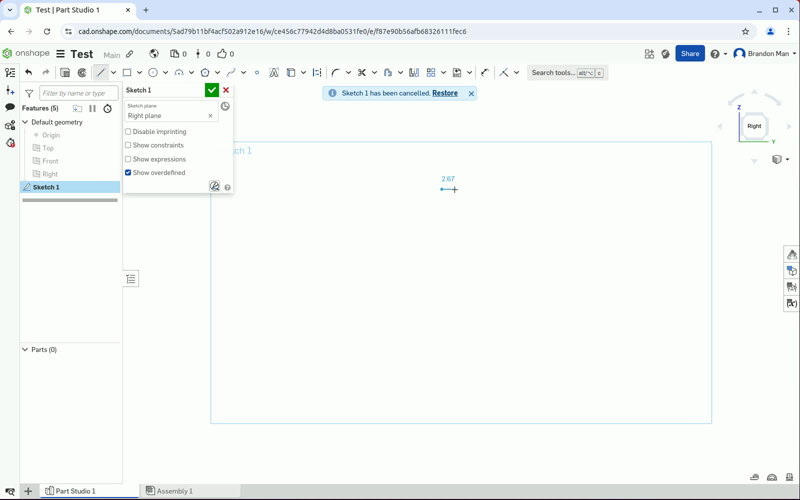
key_up(shift)
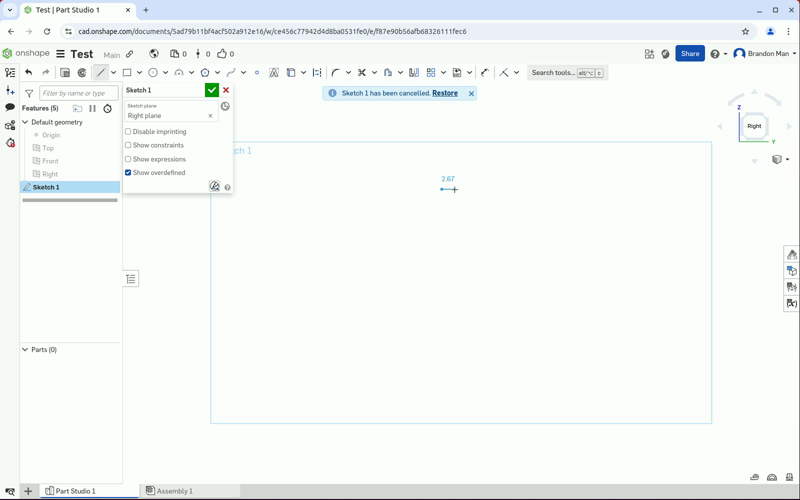
key(esc)
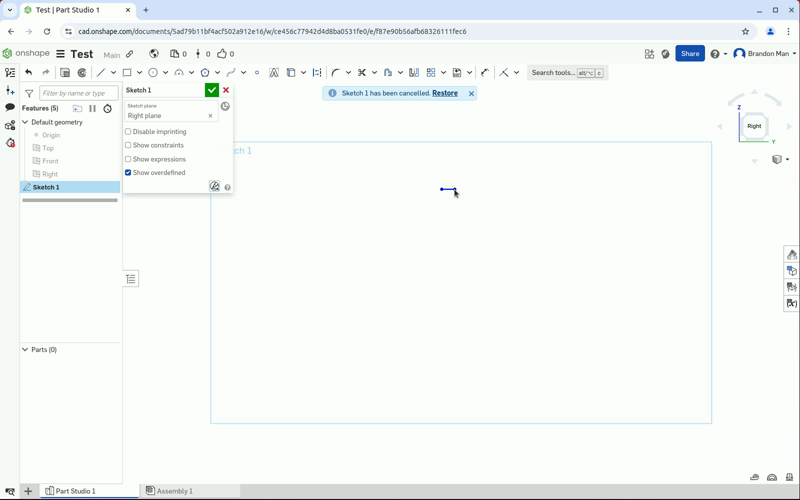
key(a)
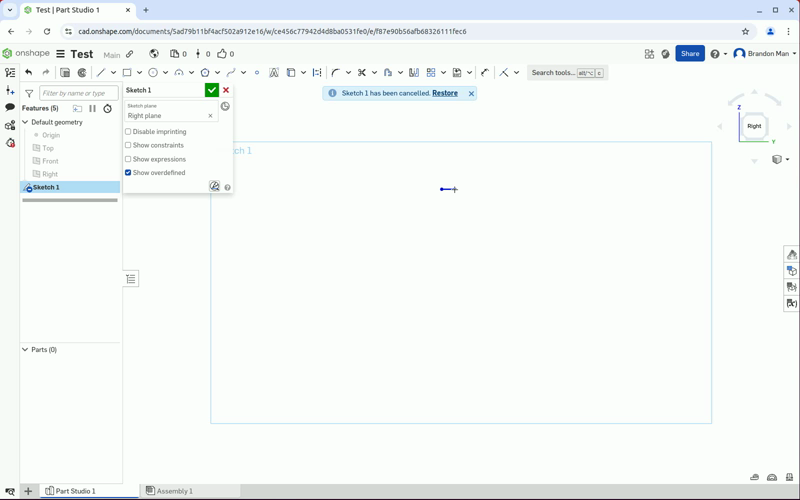
mouse_move(454, 189)
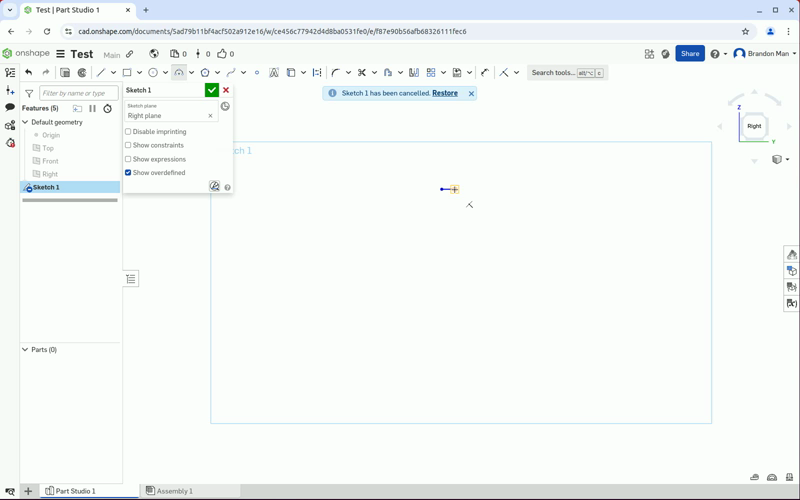
click(454, 189)
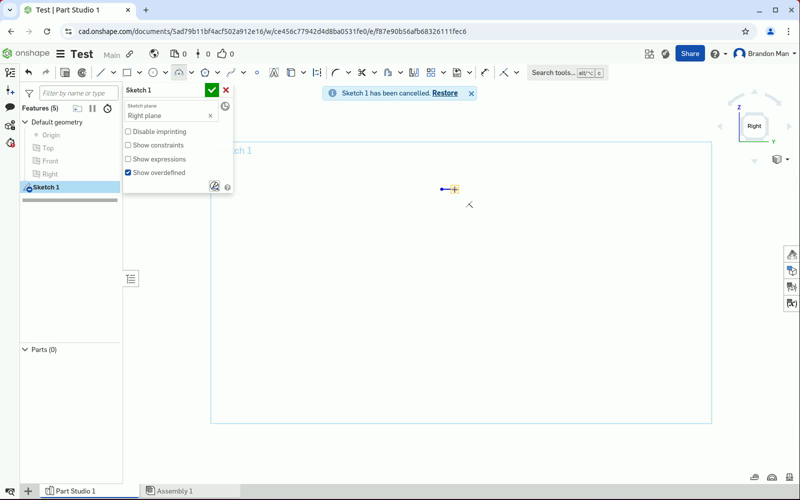
key_down(shift)
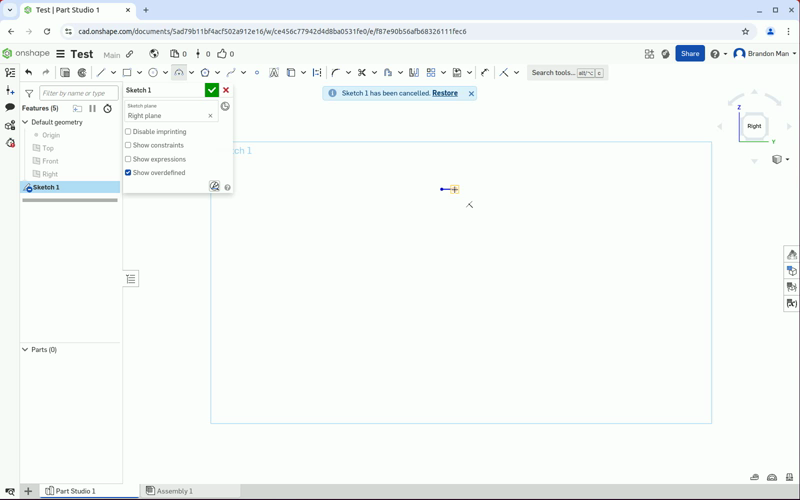
mouse_move(467, 189)
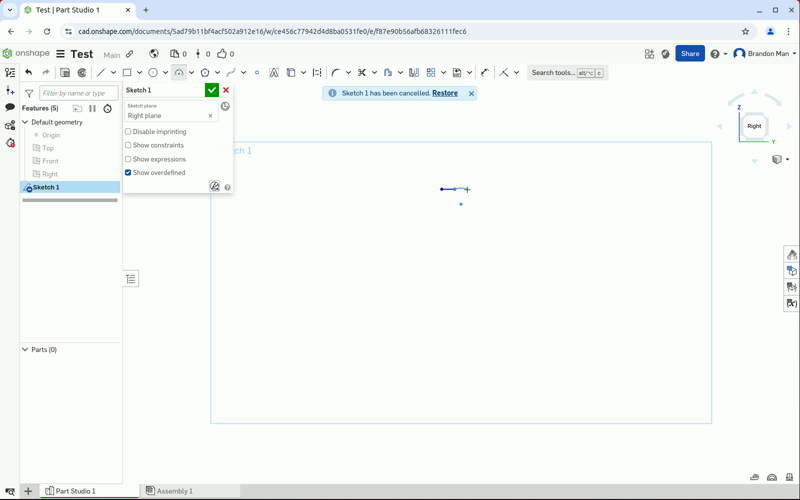
click(467, 189)
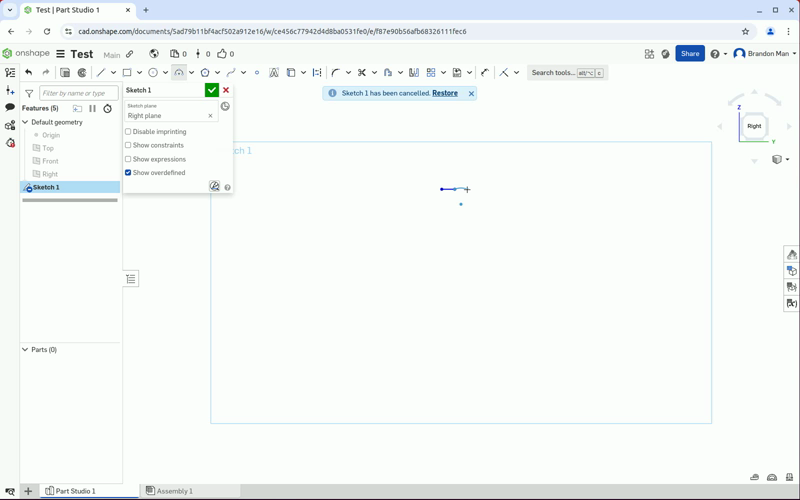
mouse_move(461, 183)
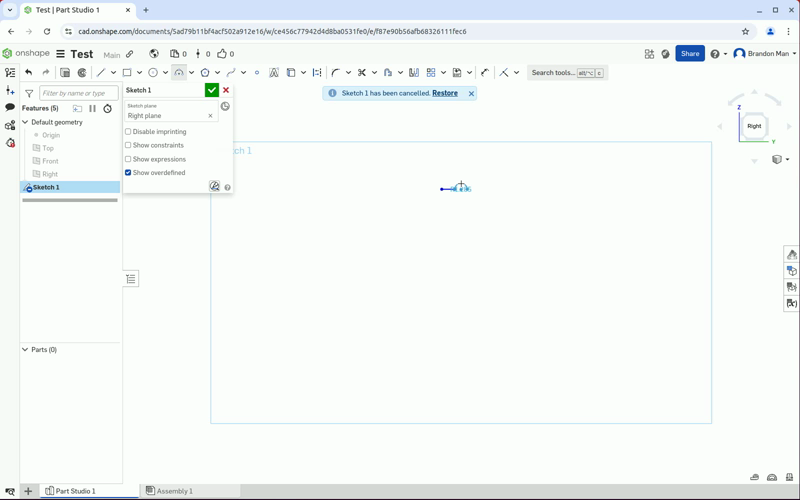
click(461, 183)
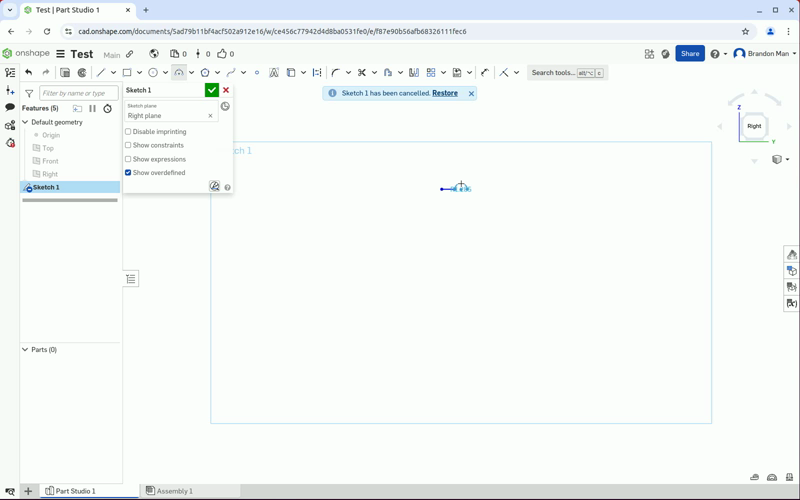
key_up(shift)
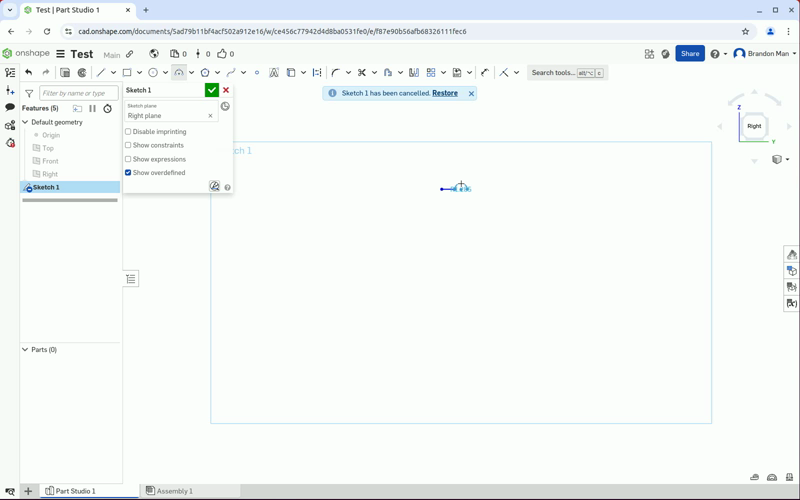
key(esc)
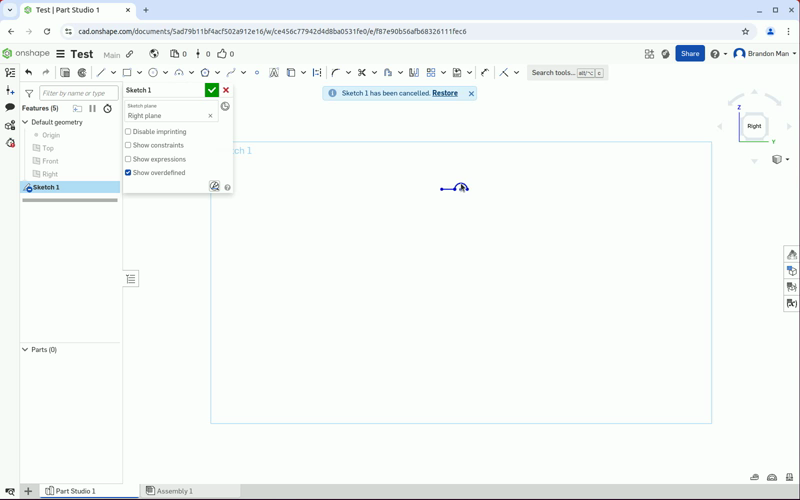
key(l)
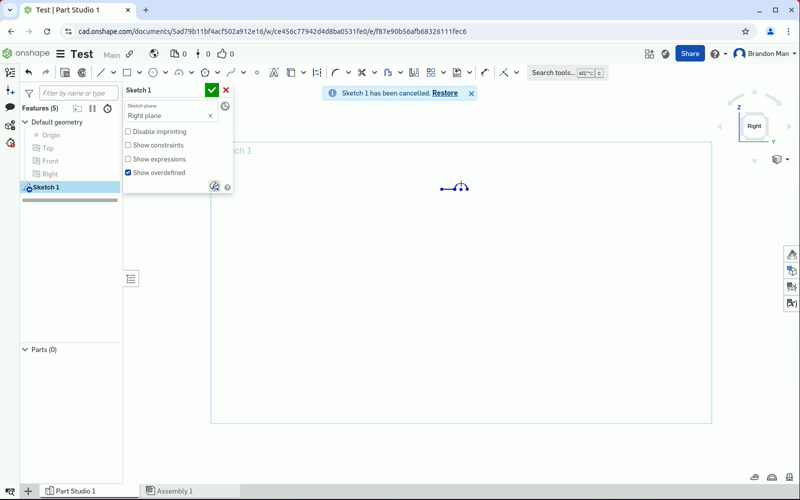
mouse_move(467, 189)
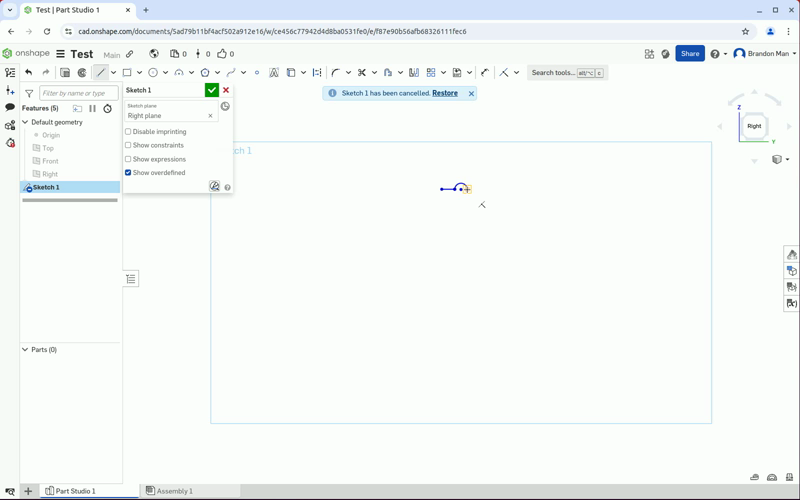
click(467, 189)
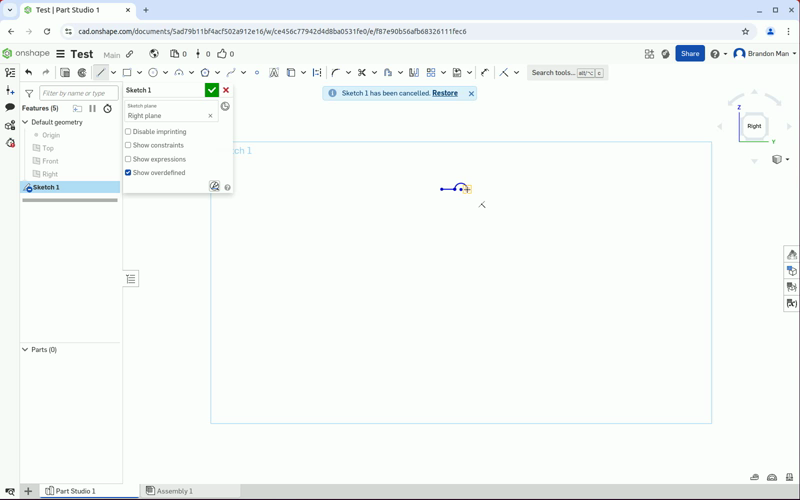
key_down(shift)
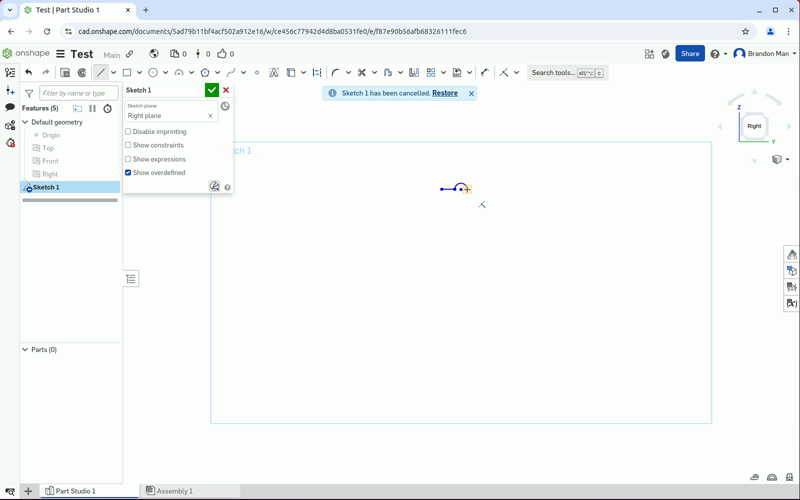
mouse_move(497, 189)
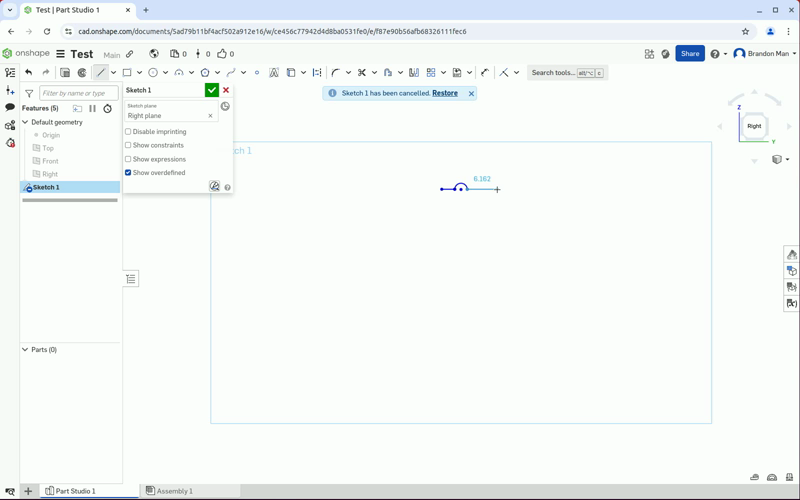
mouse_move(480, 189)
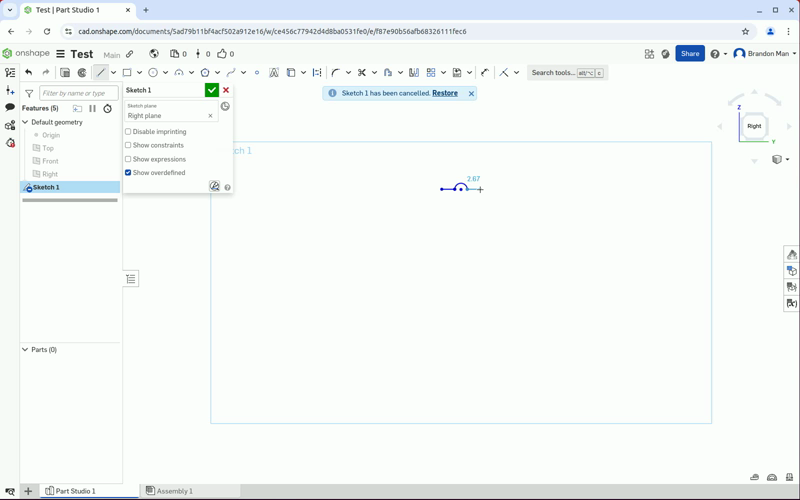
click(480, 189)
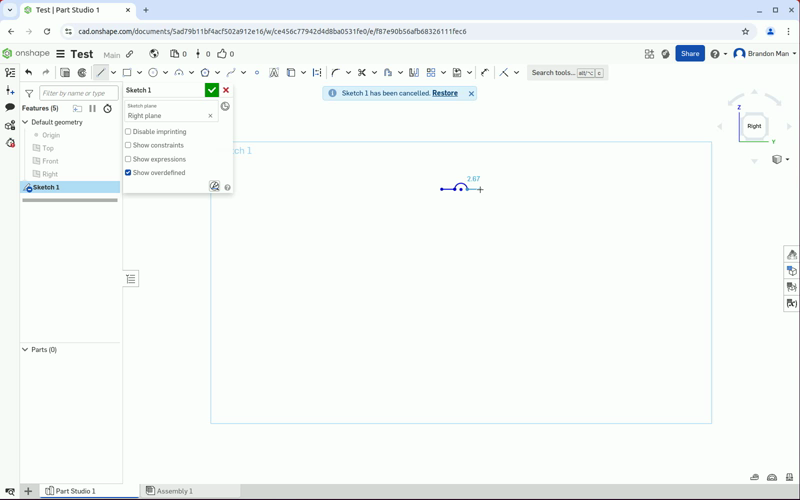
key_up(shift)
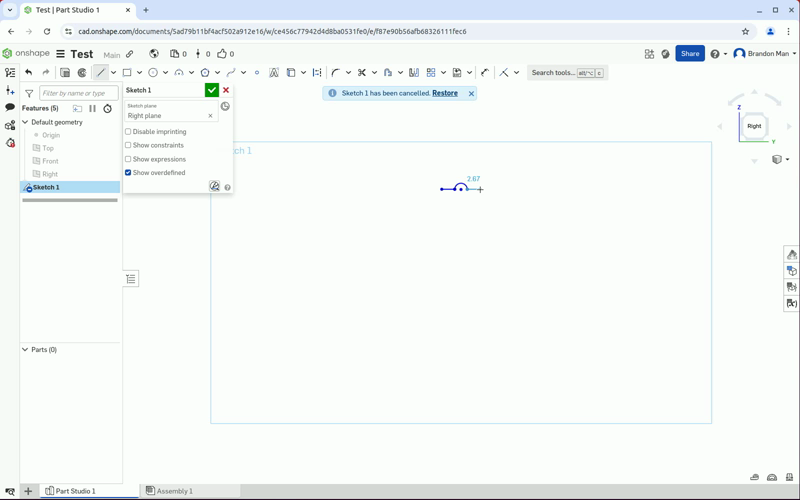
key(esc)
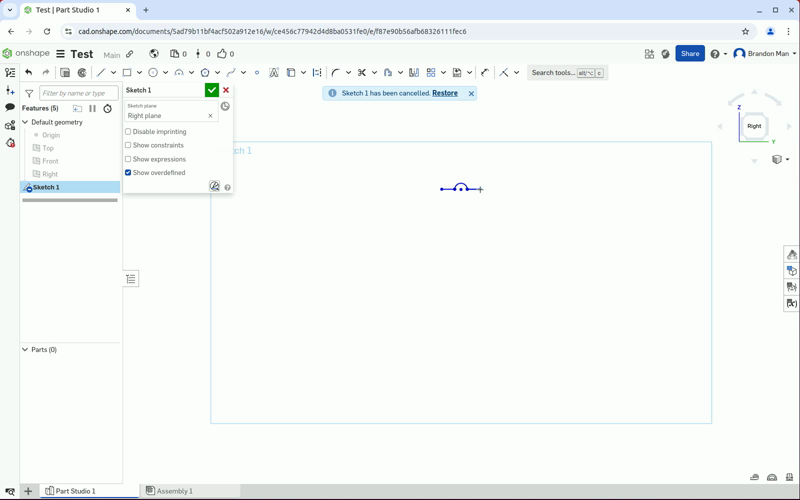
key(a)
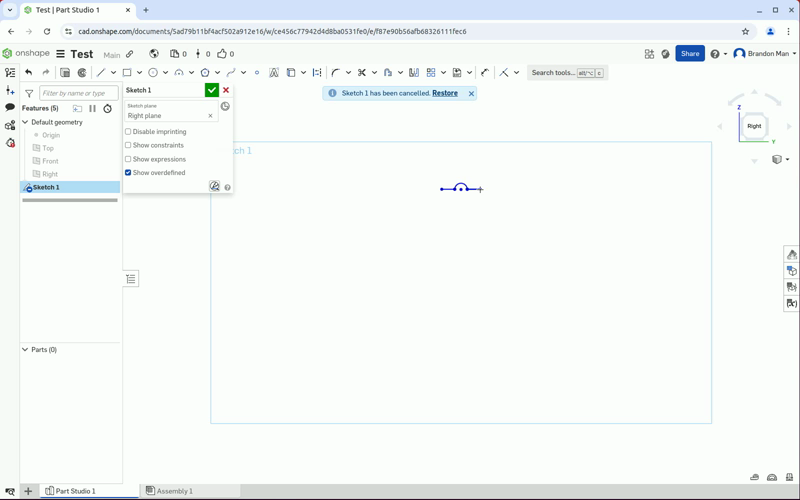
mouse_move(480, 189)
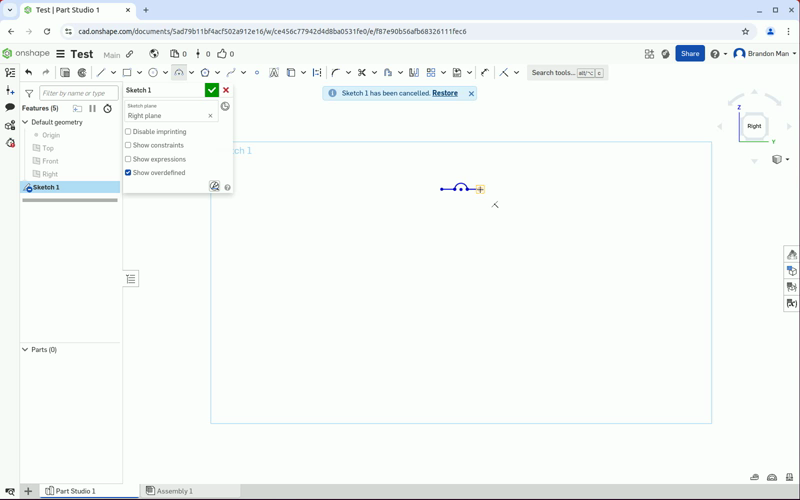
click(480, 189)
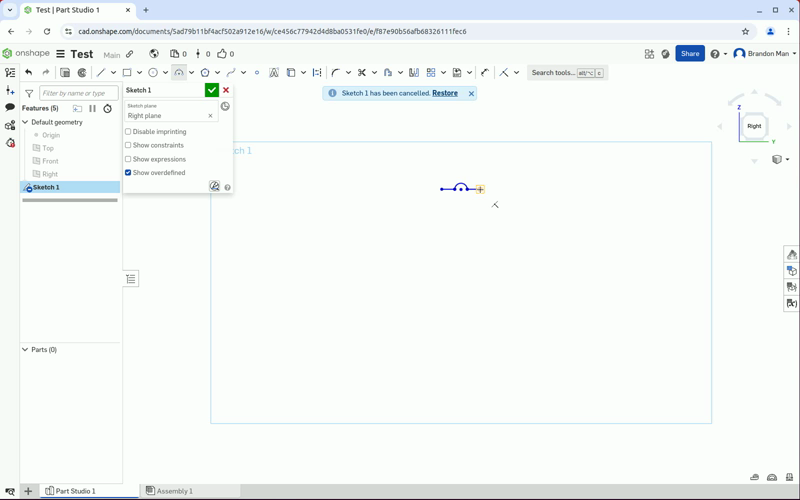
mouse_move(441, 189)
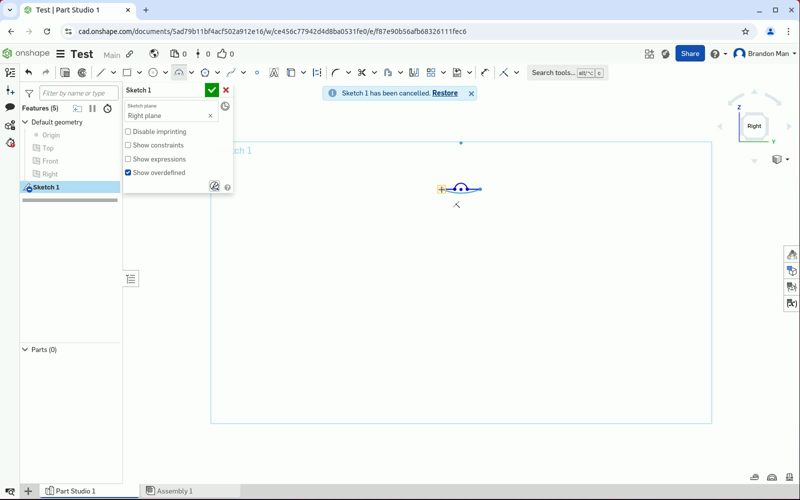
click(441, 189)
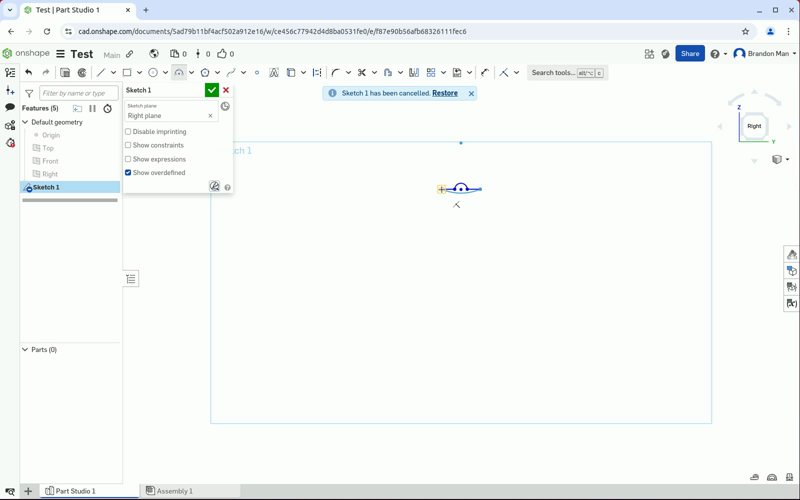
key_down(shift)
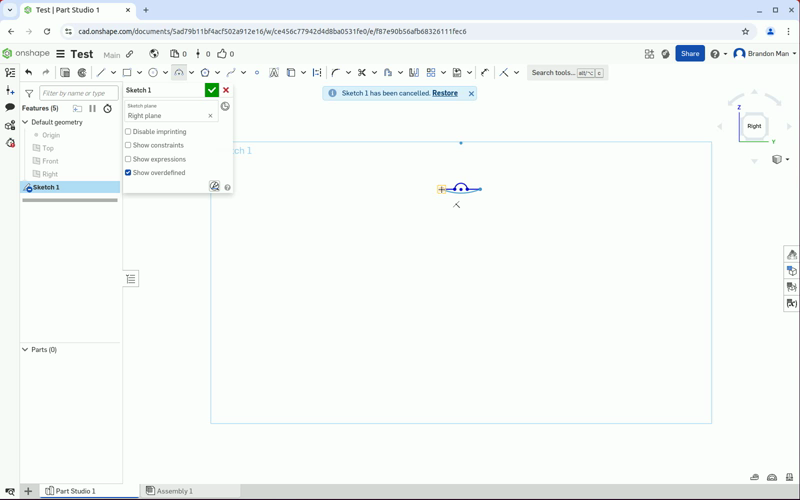
mouse_move(461, 170)
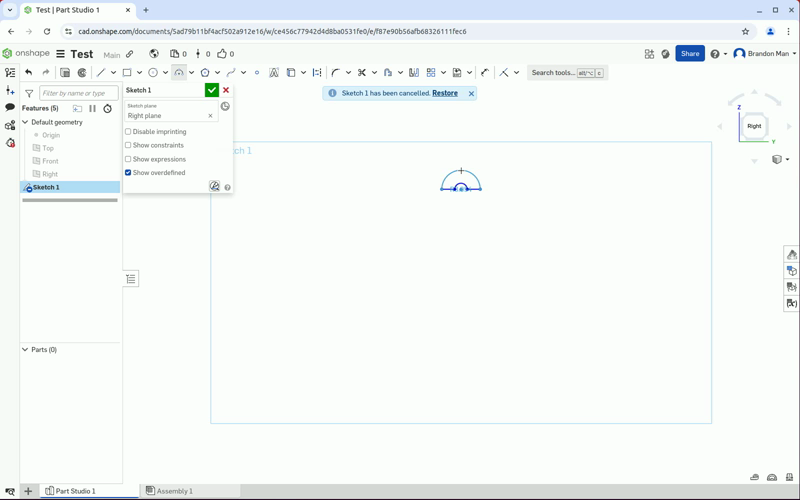
click(461, 170)
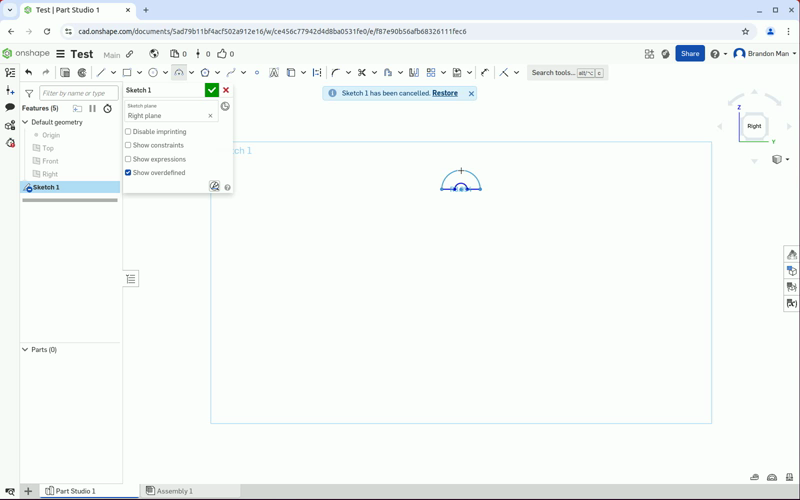
key_up(shift)
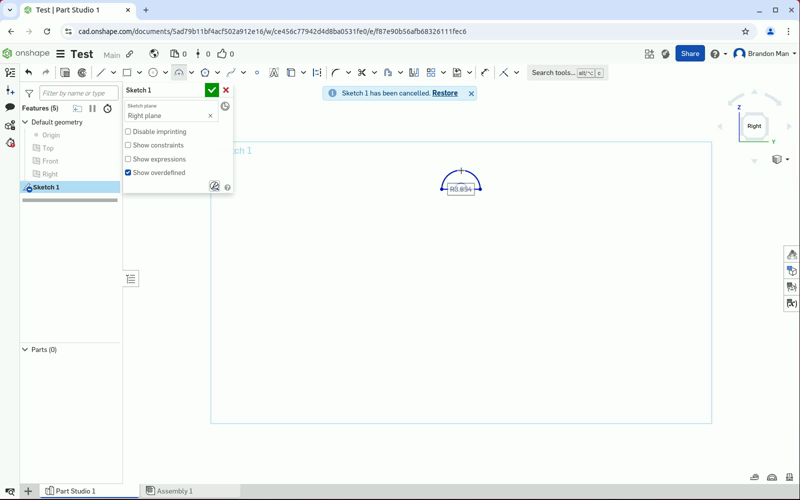
key(esc)
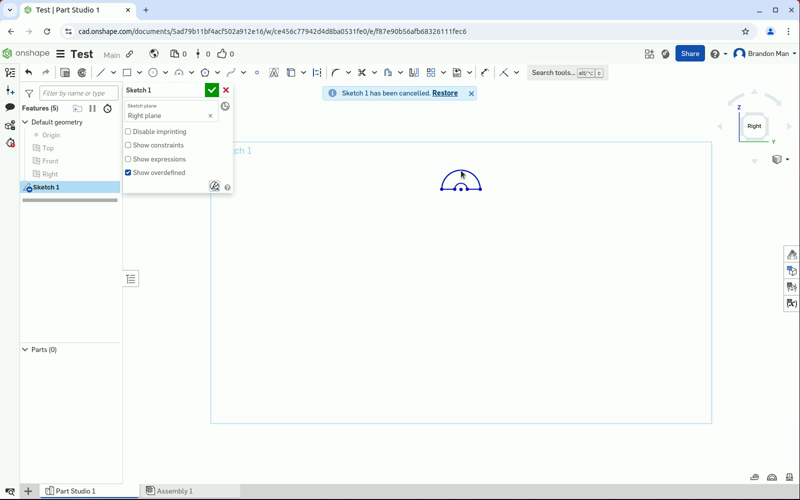
mouse_move(466, 174)
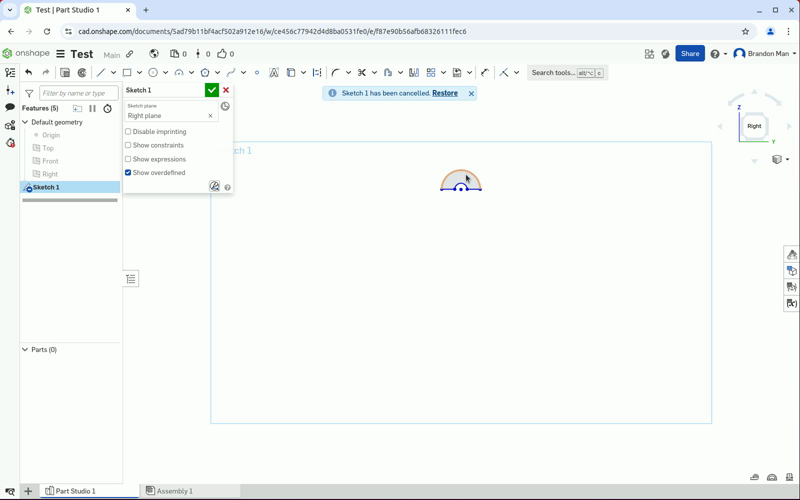
scroll(6)
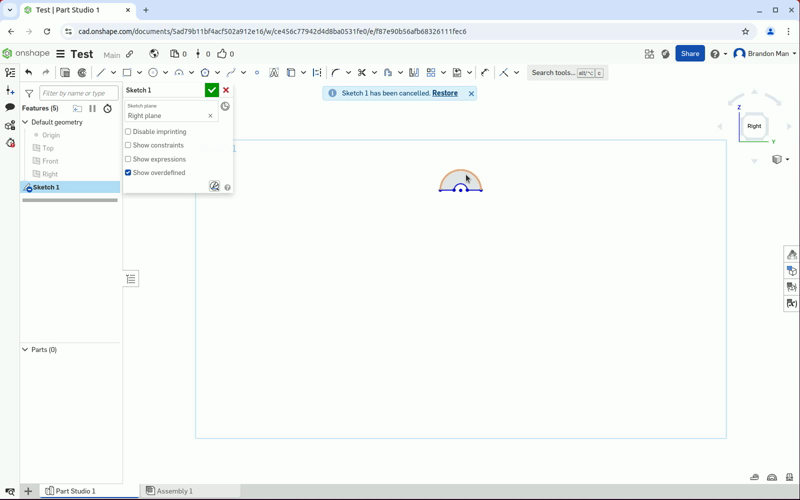
scroll(6)
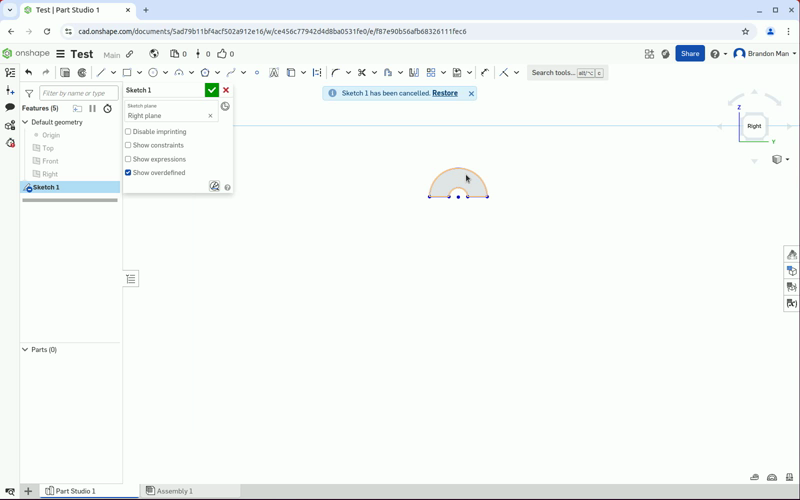
scroll(6)
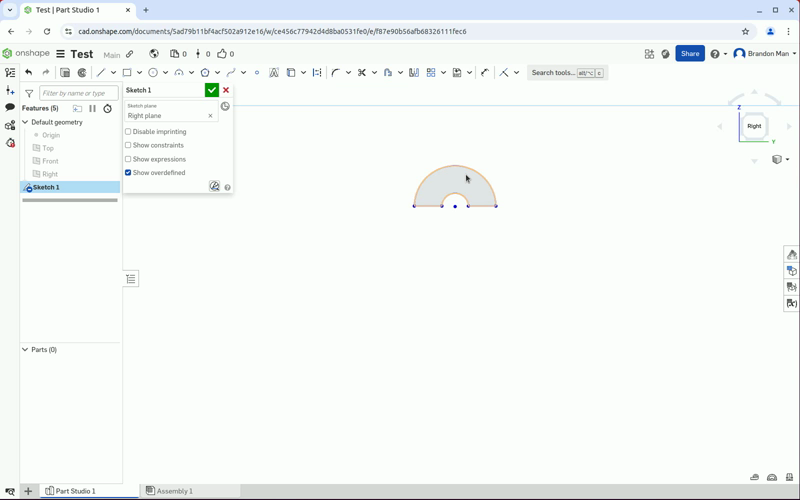
scroll(6)
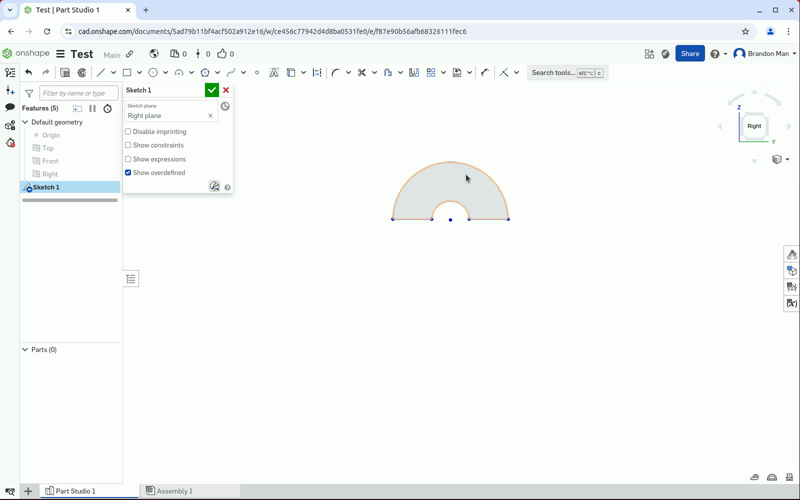
scroll(6)
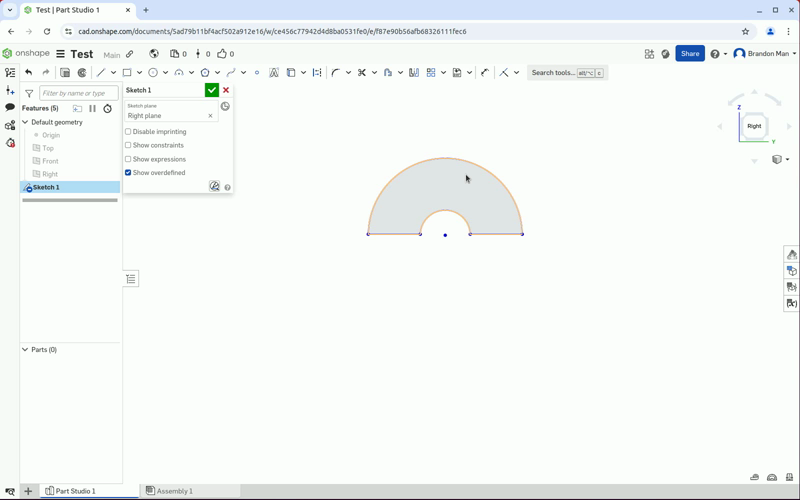
scroll(6)
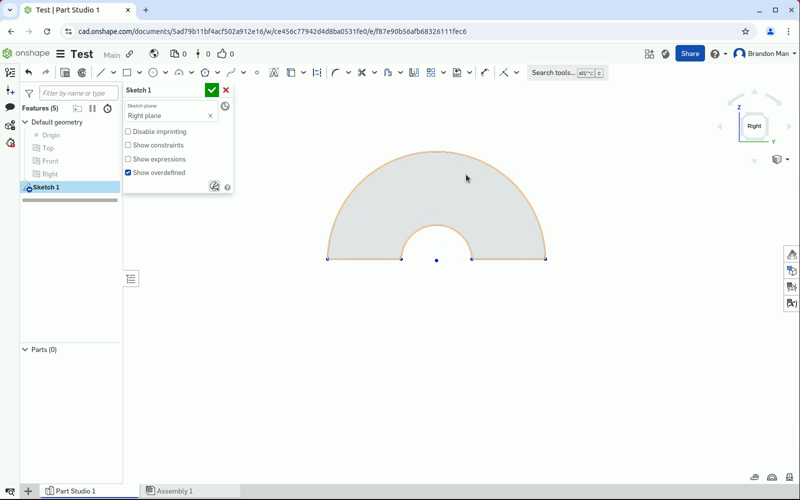
scroll(6)
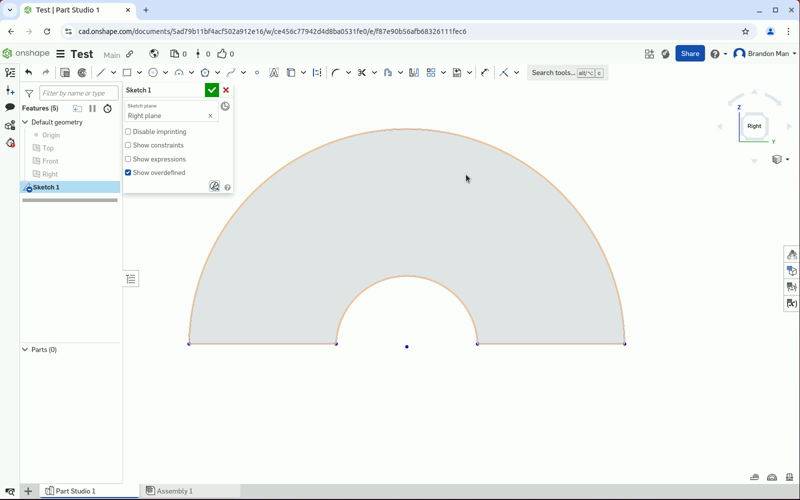
click(466, 174)
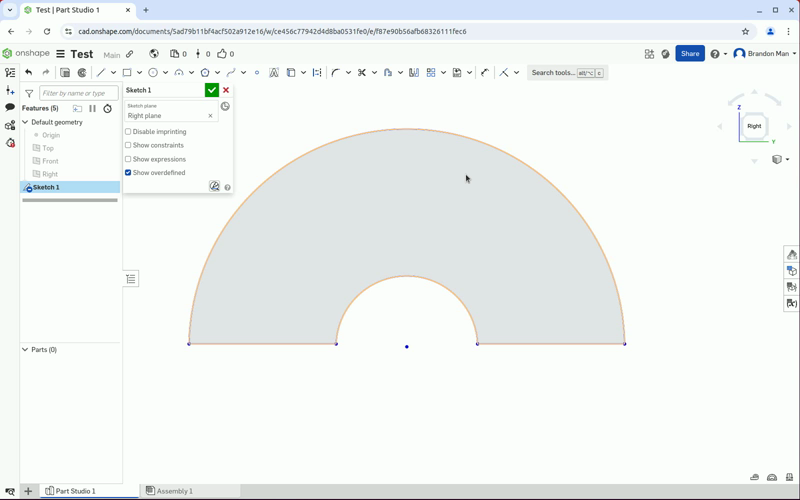
scroll(-6)
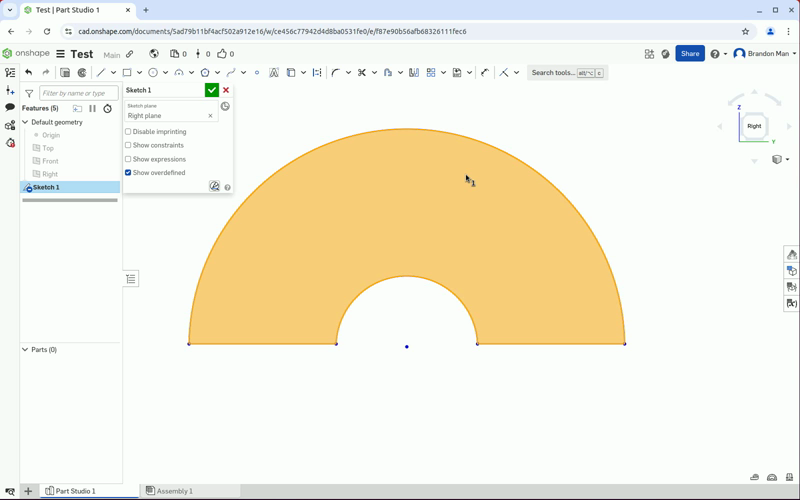
scroll(-6)
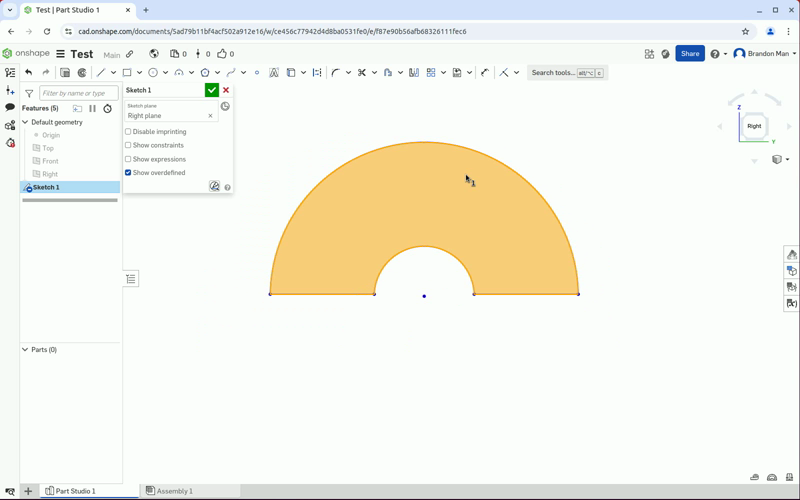
scroll(-6)
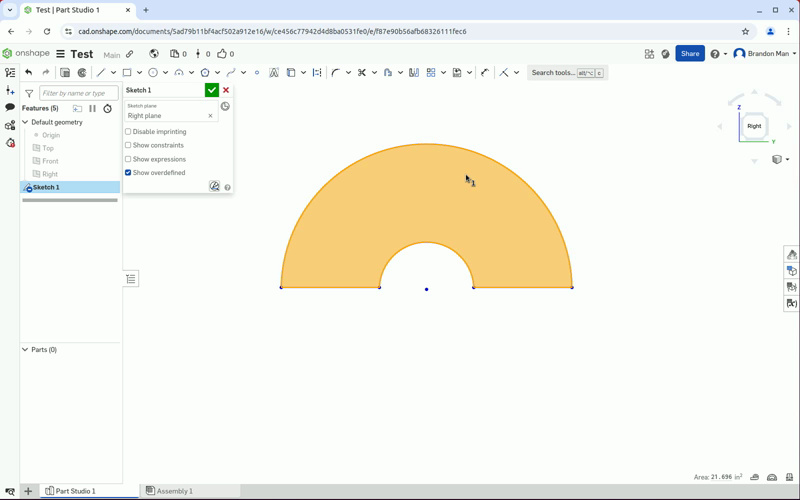
scroll(-6)
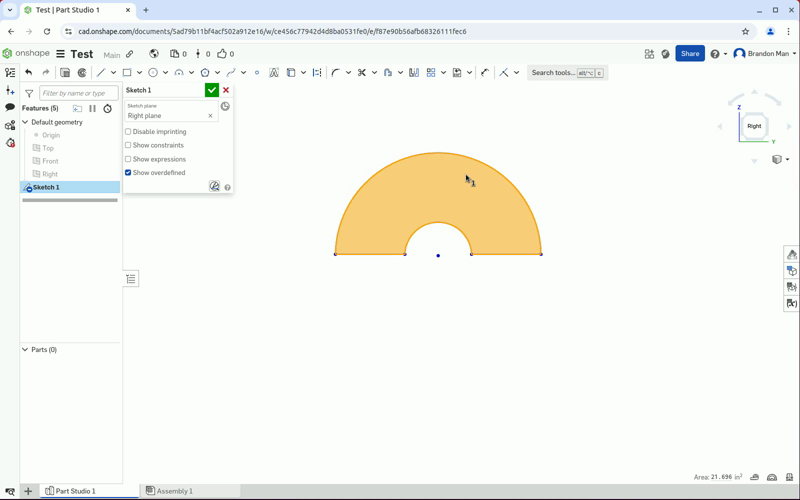
scroll(-6)
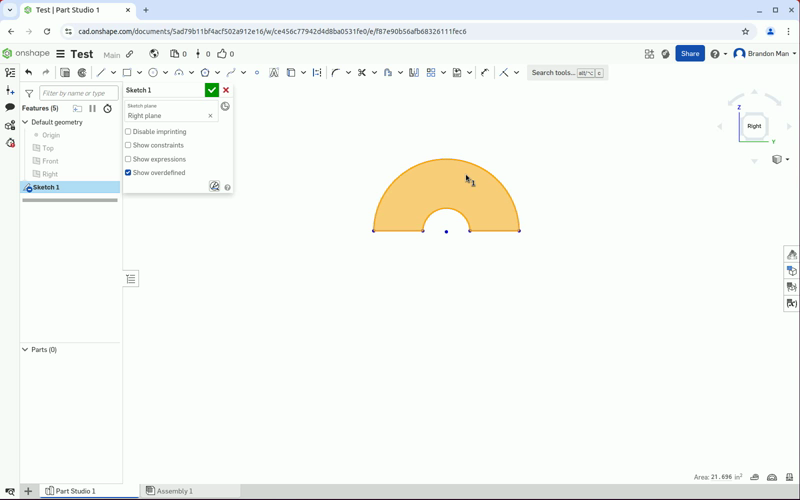
scroll(-6)
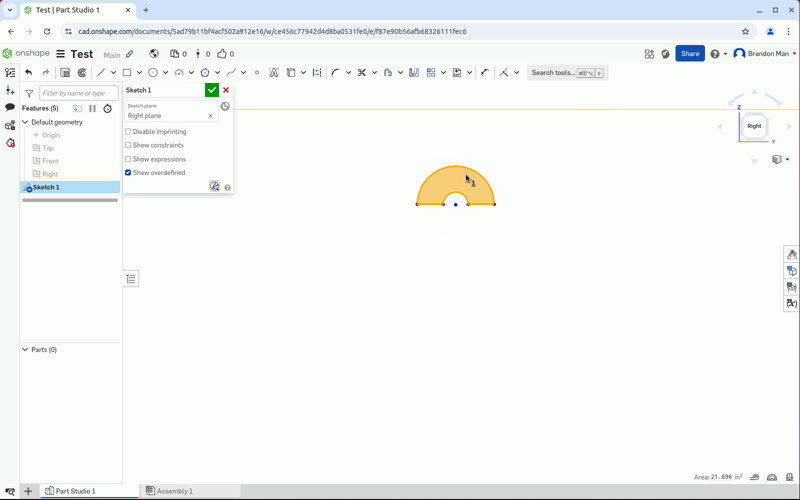
scroll(-6)
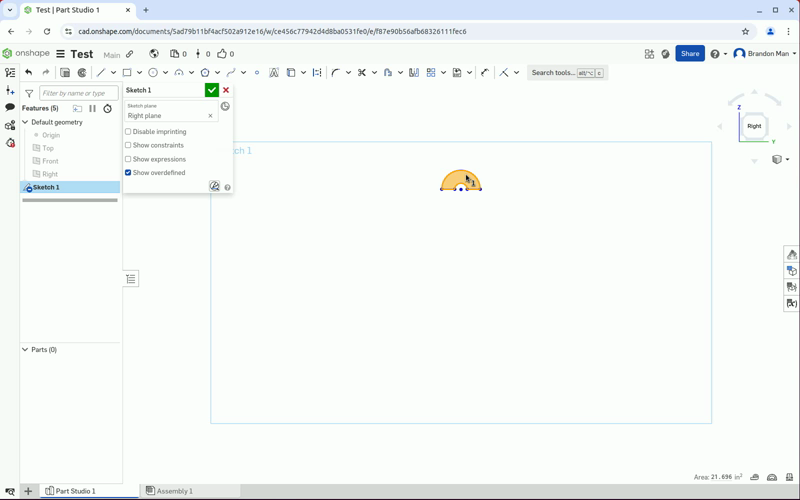
mouse_move(73, 352)
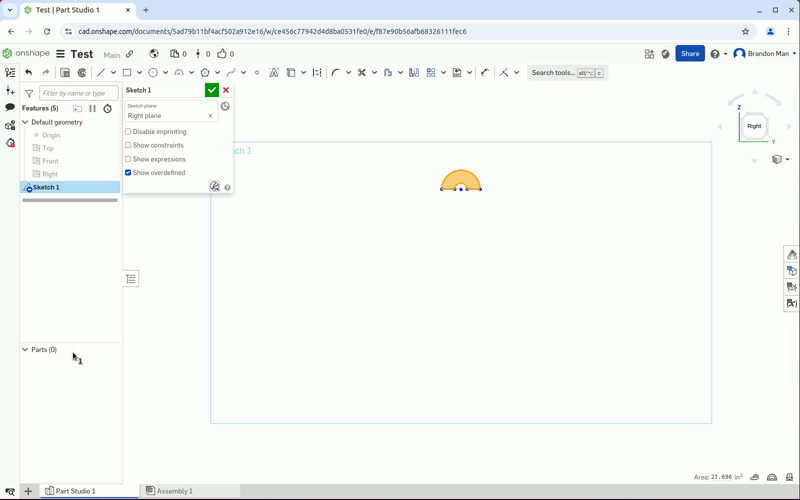
key(shift+y)
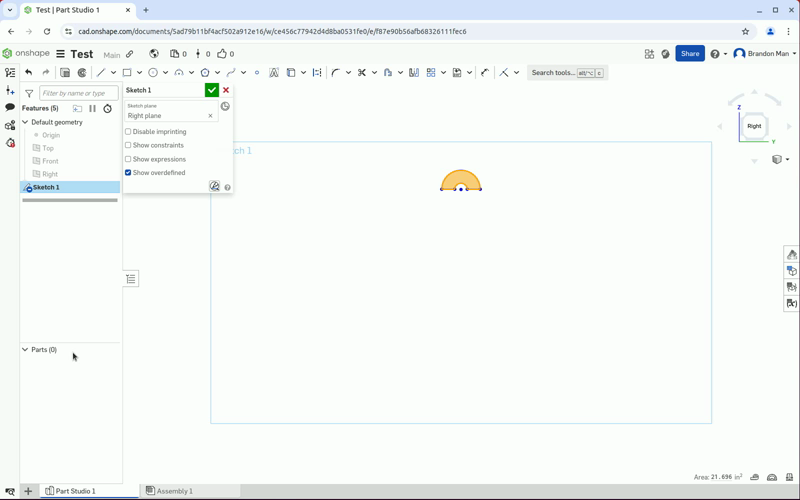
key(shift+e)
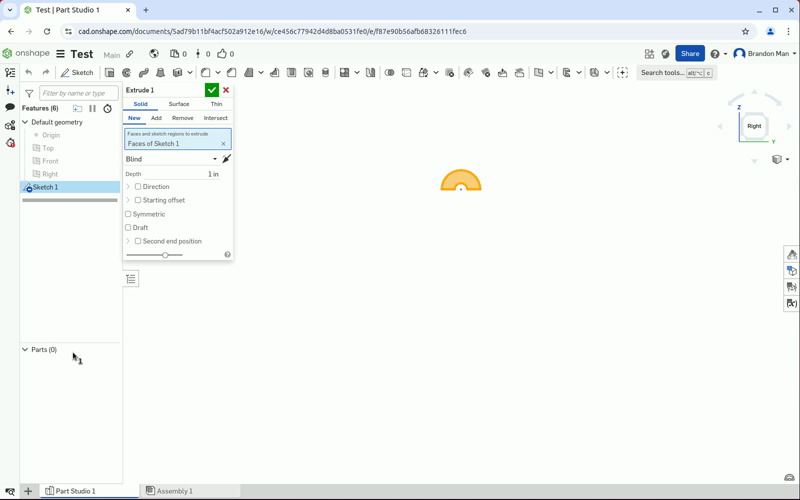
mouse_move(143, 106)
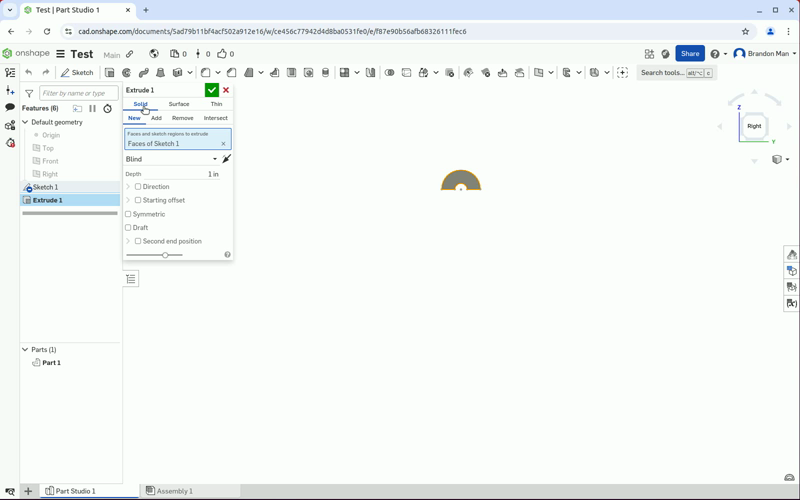
click(143, 106)
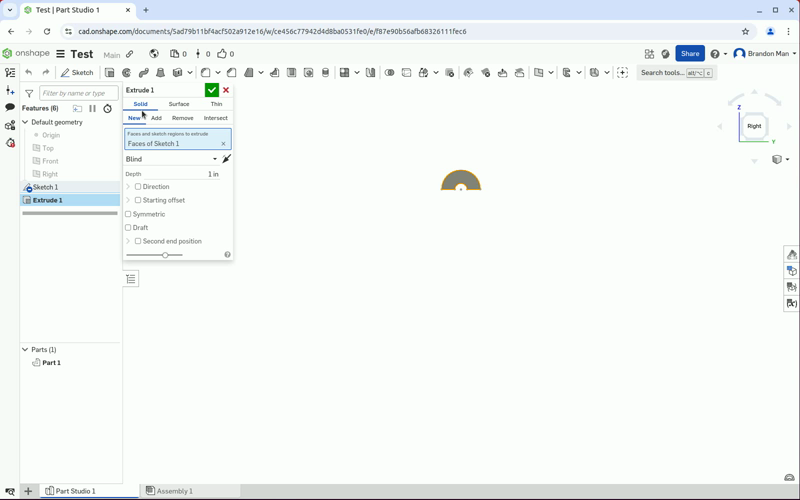
mouse_move(137, 120)
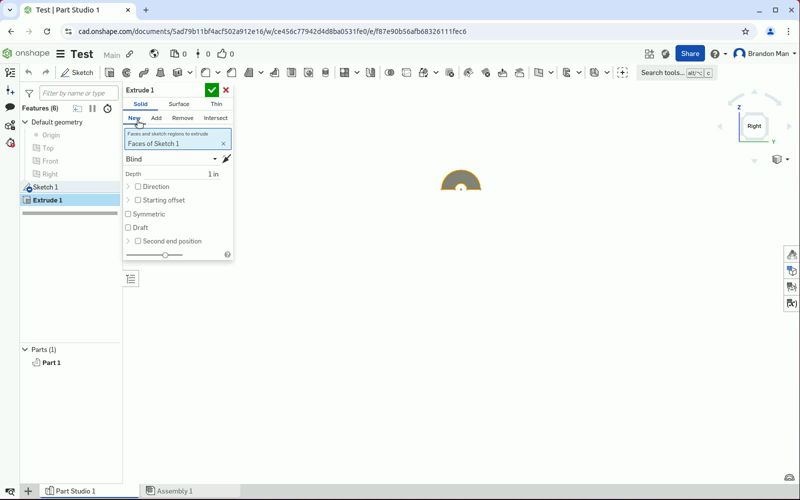
click(137, 120)
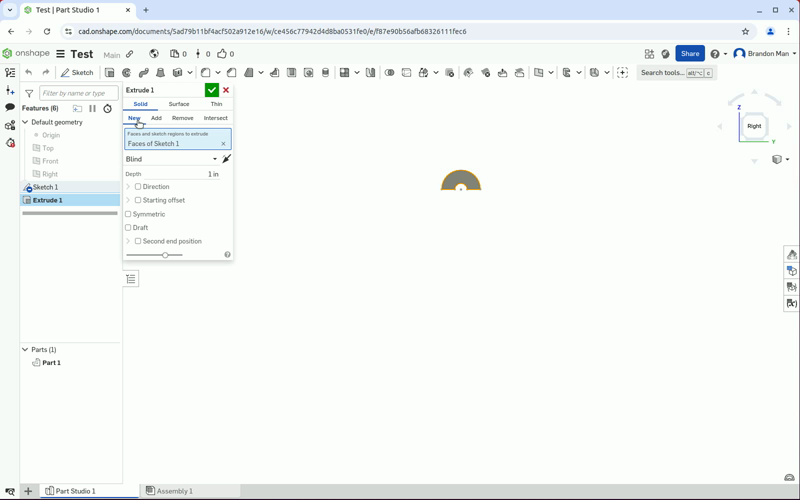
key(tab, 4)
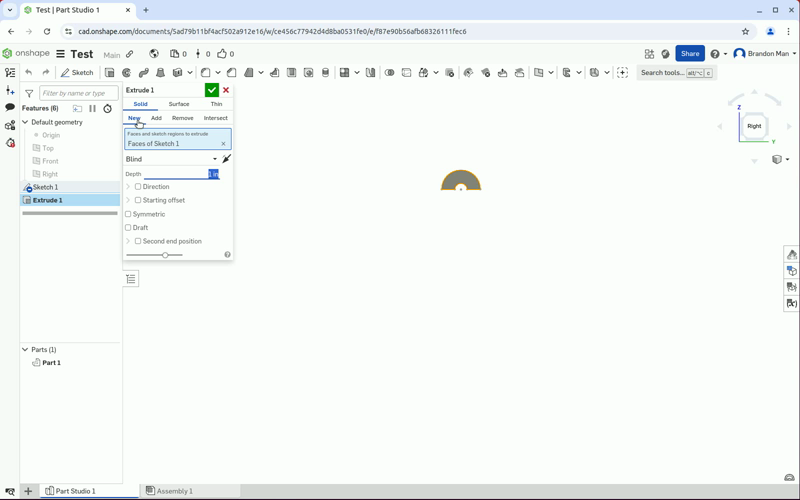
text(2.648)
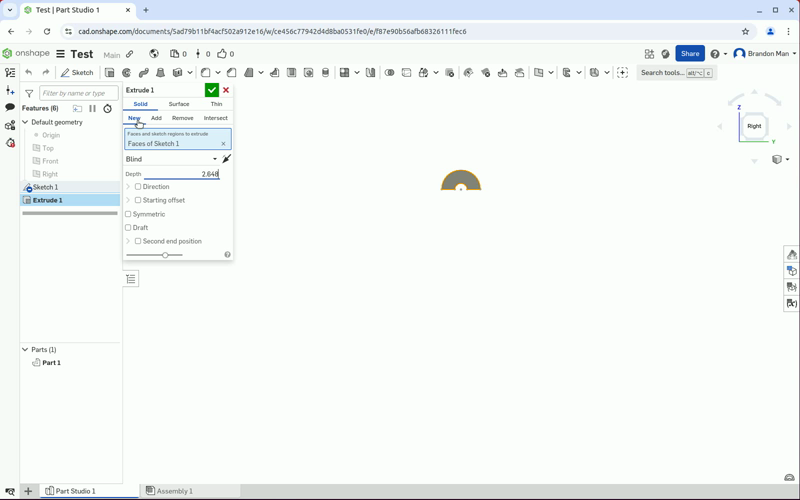
key(enter)
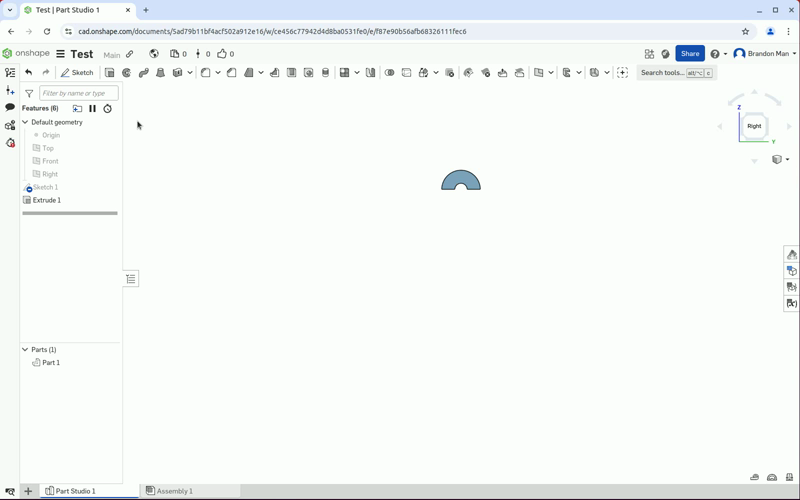
key(shift+h)
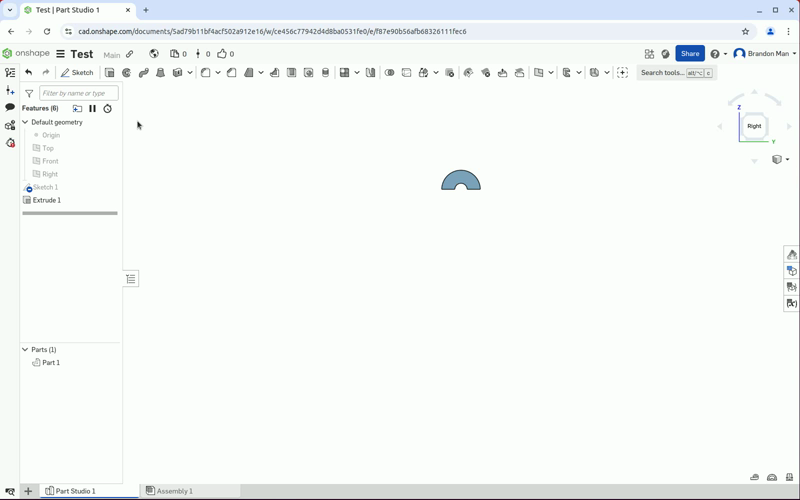
key(shift+h)
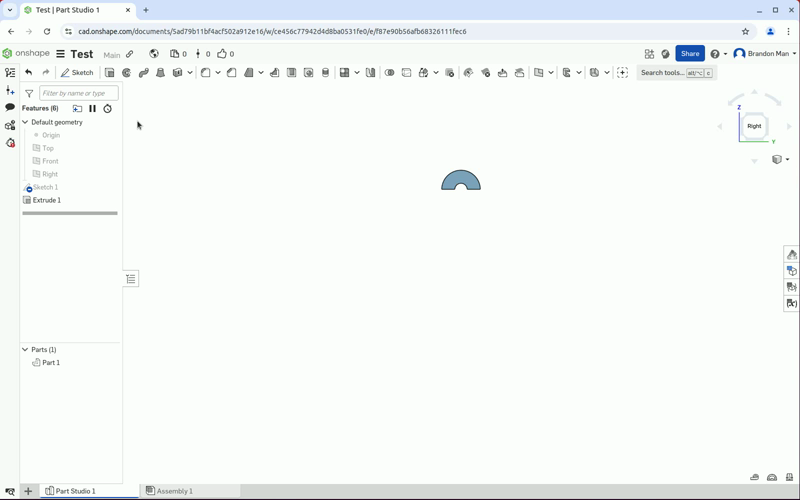
mouse_move(73, 189)
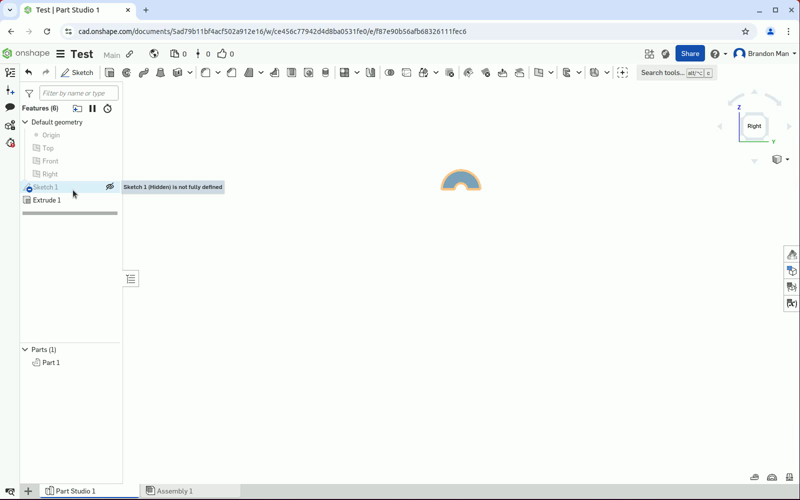
click(73, 189)
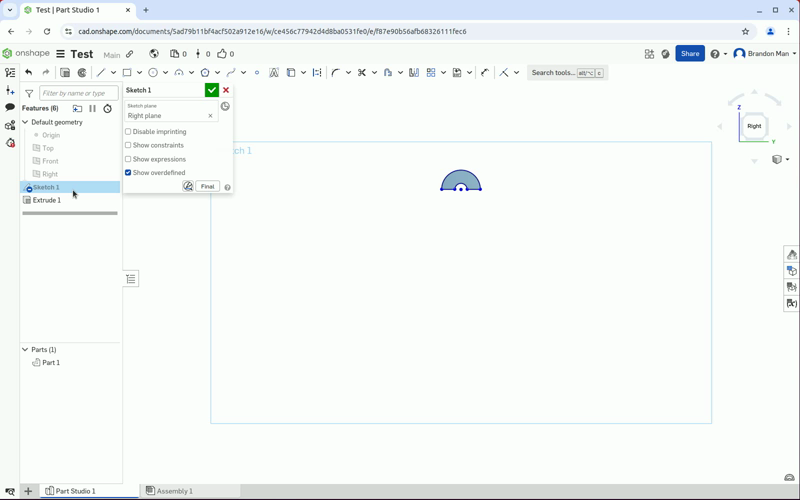
mouse_move(229, 92)
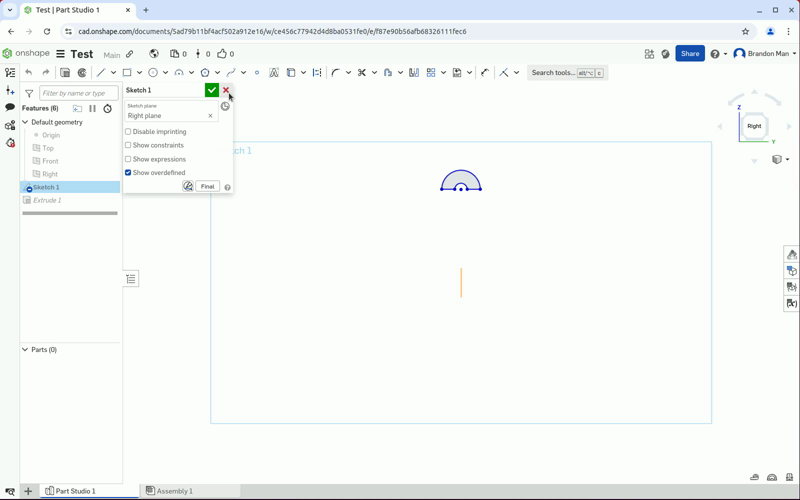
click(229, 92)
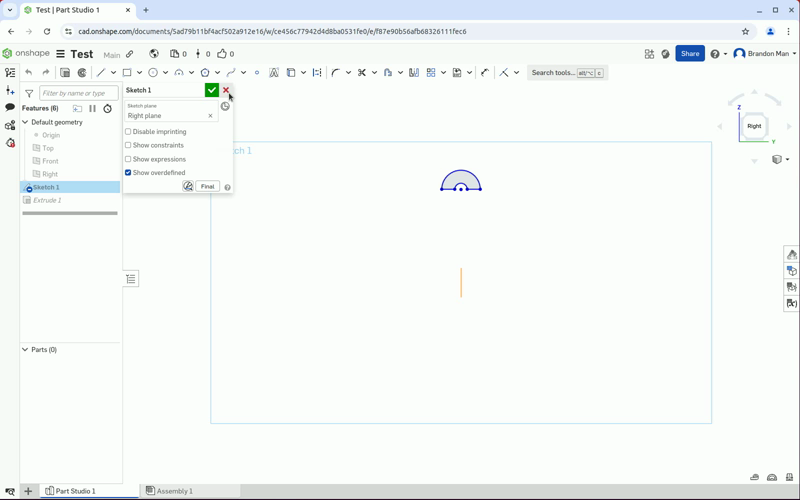
key(shift+s)
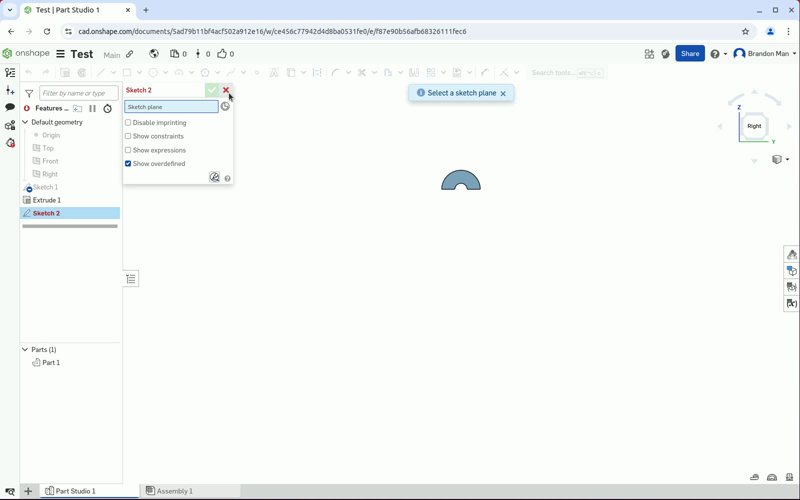
mouse_move(73, 176)
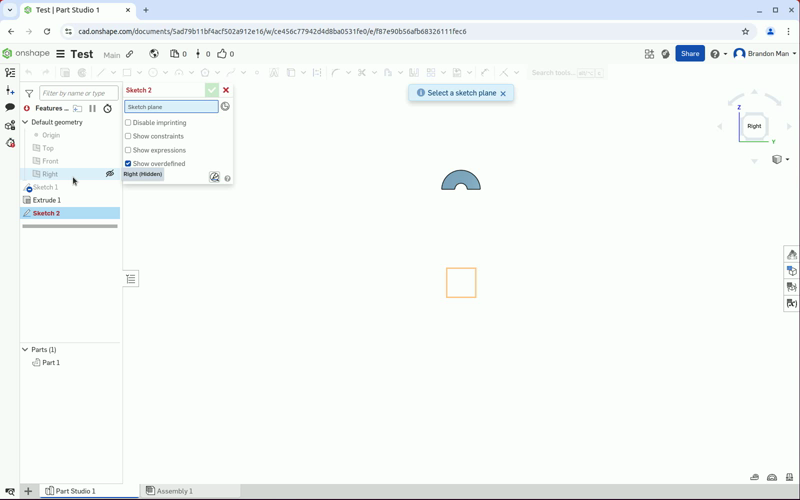
click(73, 176)
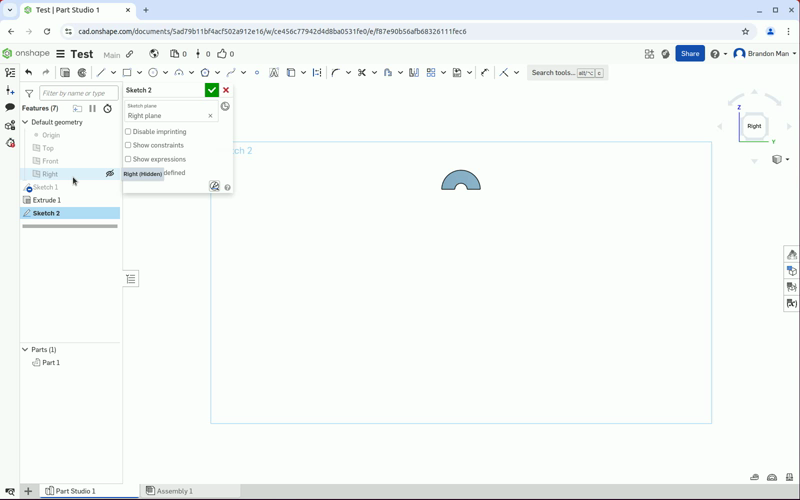
mouse_move(73, 352)
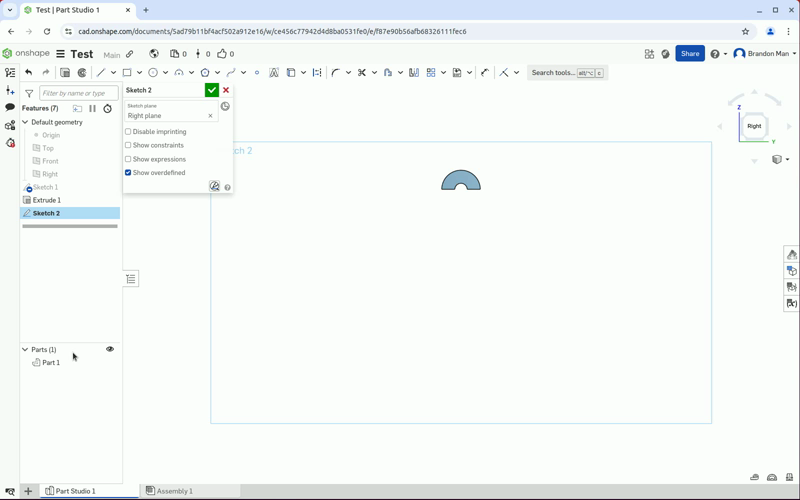
key(y)
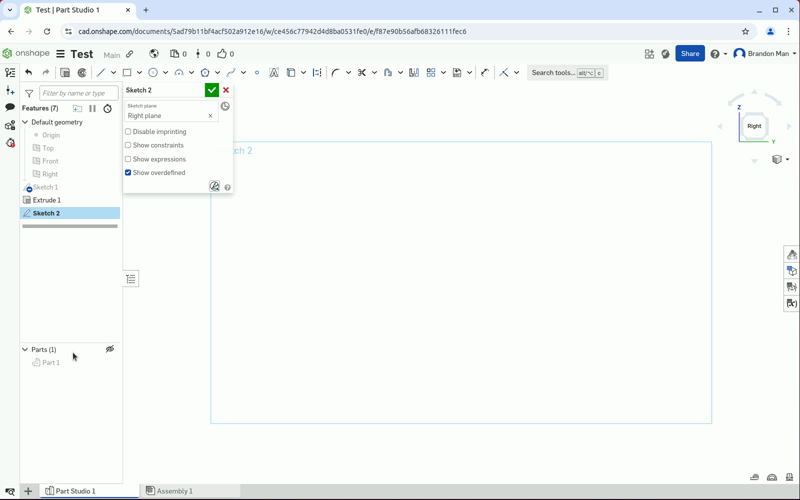
key(a)
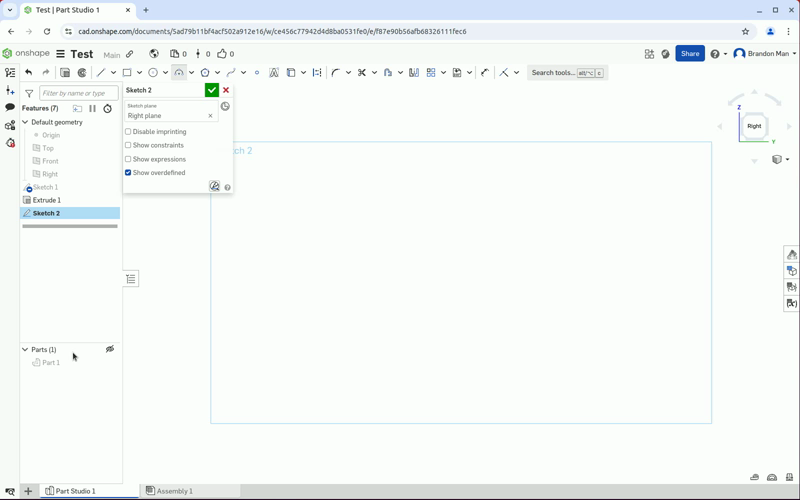
key_down(shift)
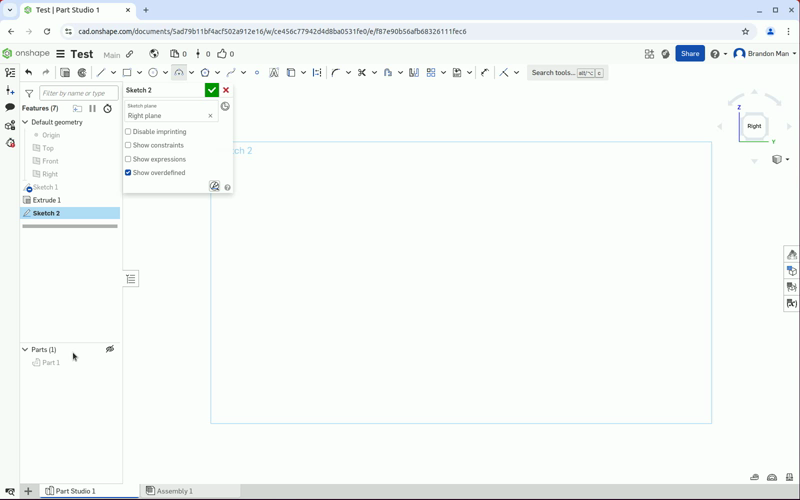
mouse_move(441, 282)
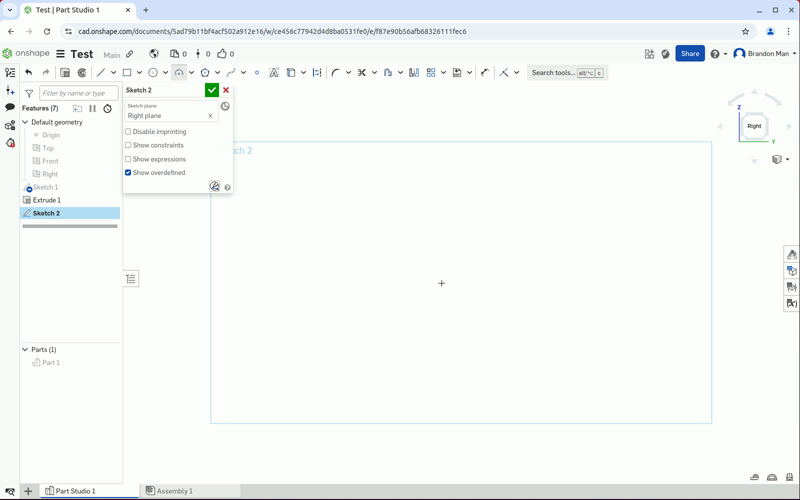
click(441, 282)
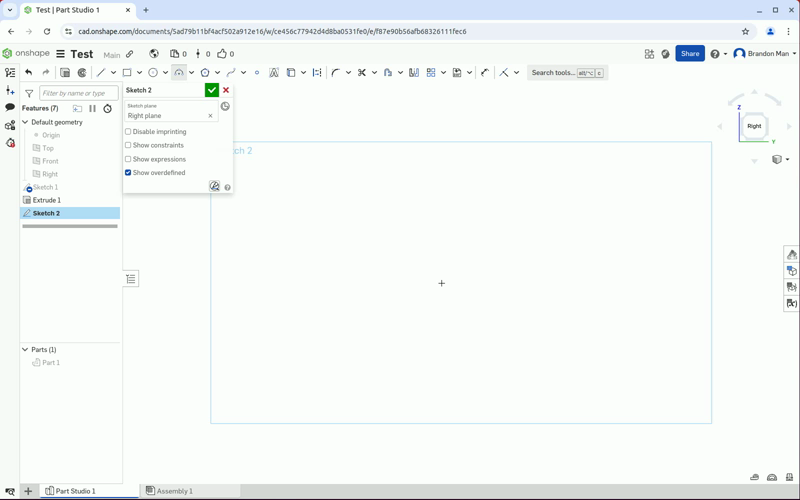
key_up(shift)
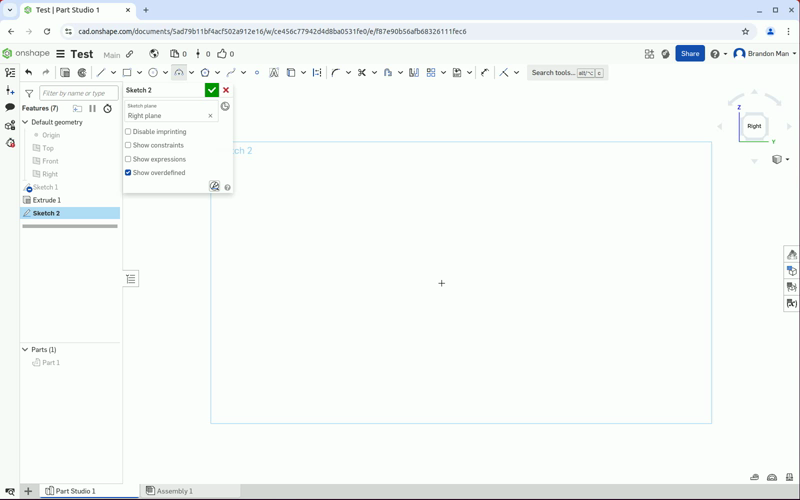
key_down(shift)
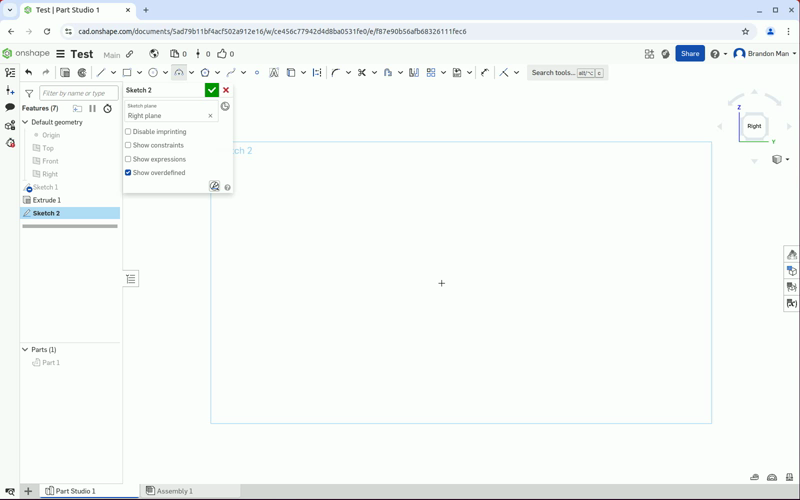
mouse_move(479, 282)
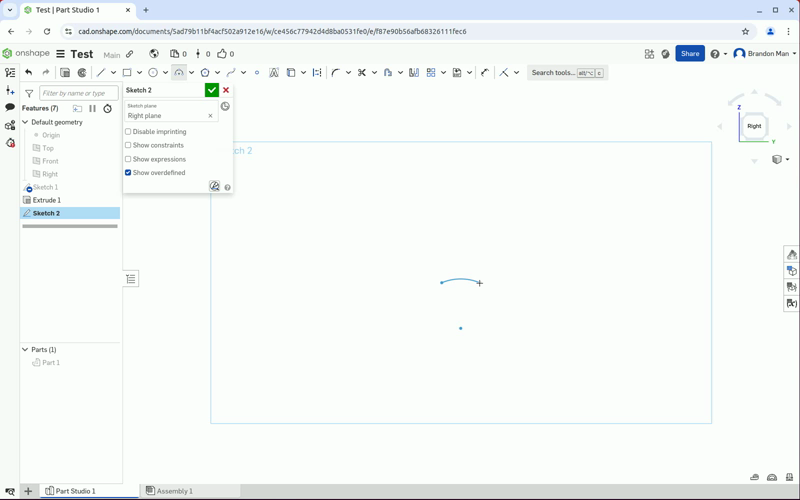
click(479, 282)
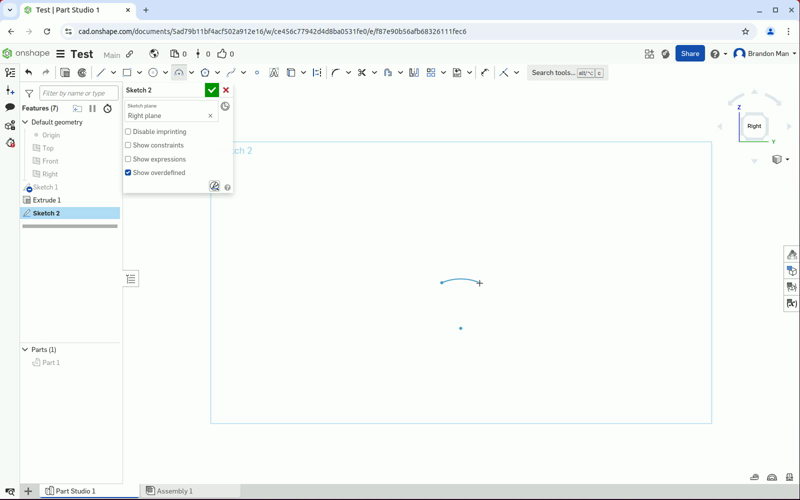
mouse_move(460, 301)
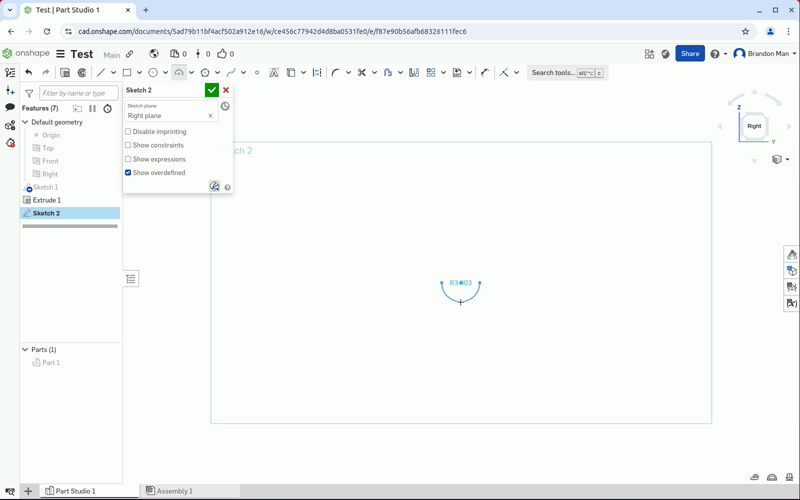
click(460, 301)
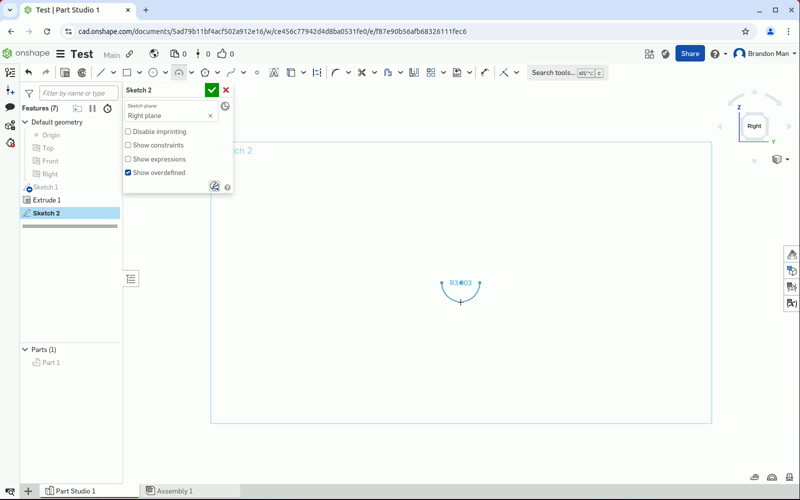
key_up(shift)
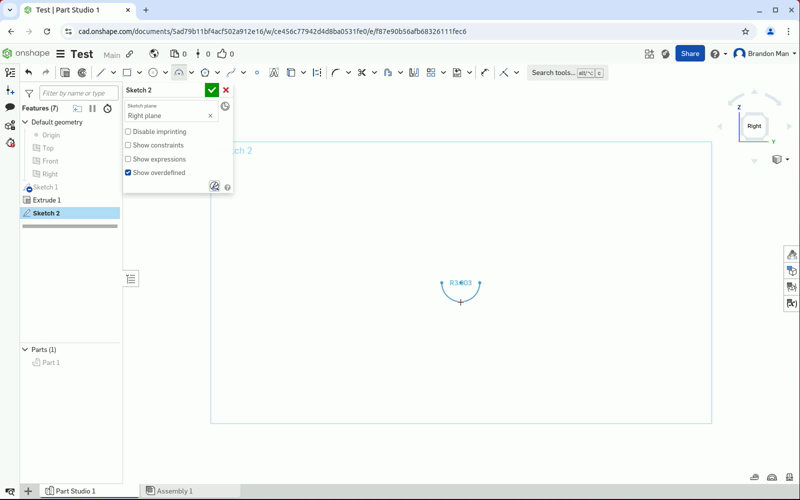
key(esc)
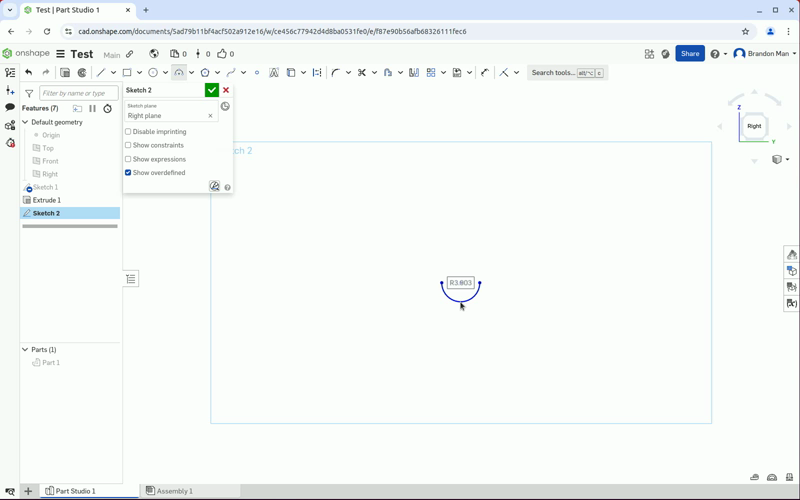
key(l)
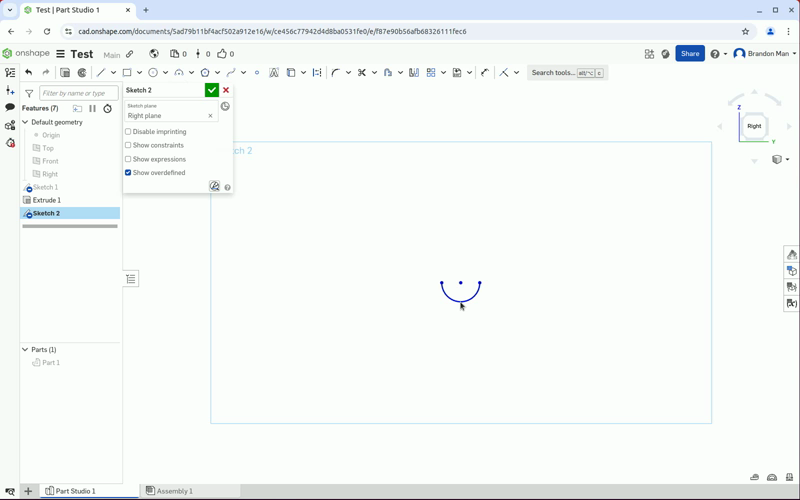
mouse_move(479, 282)
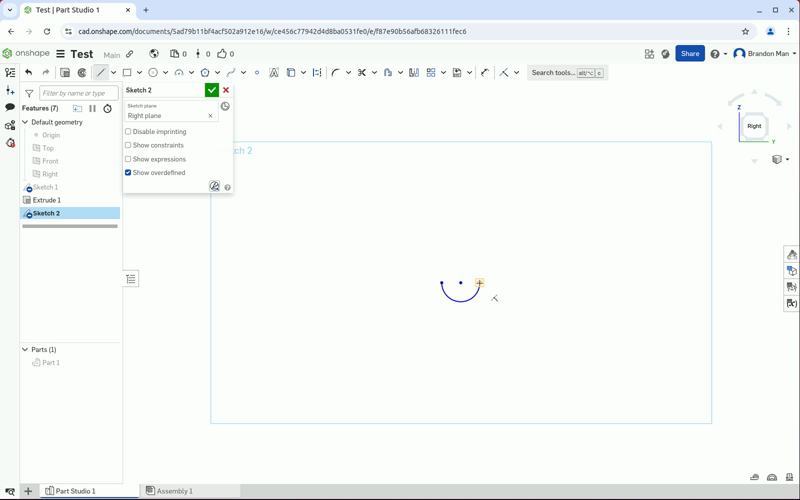
click(479, 282)
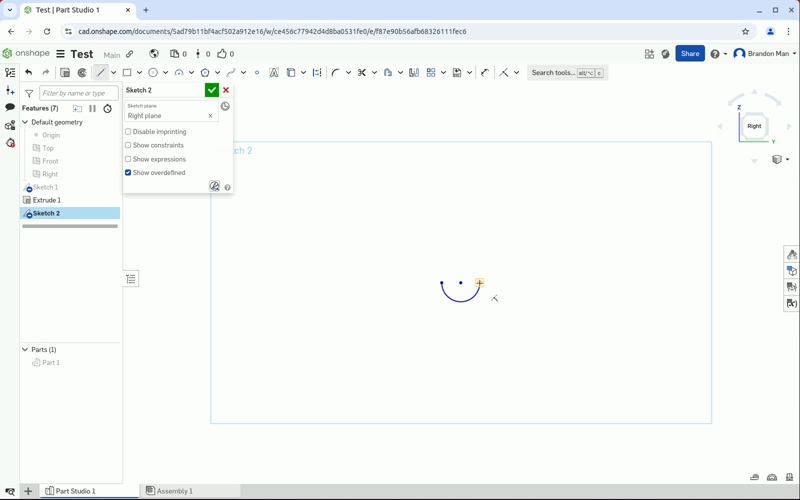
key_down(shift)
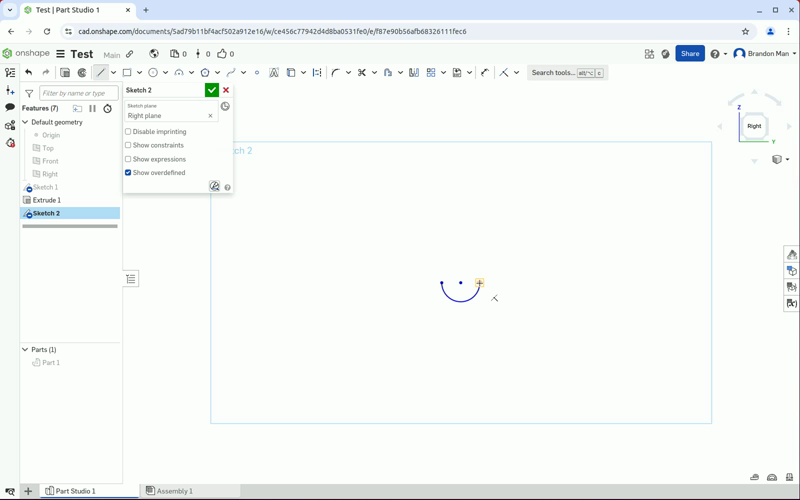
mouse_move(479, 189)
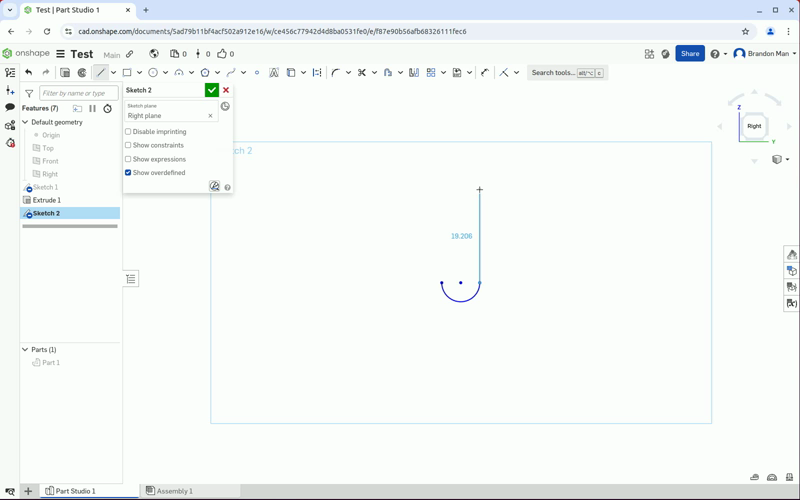
click(479, 189)
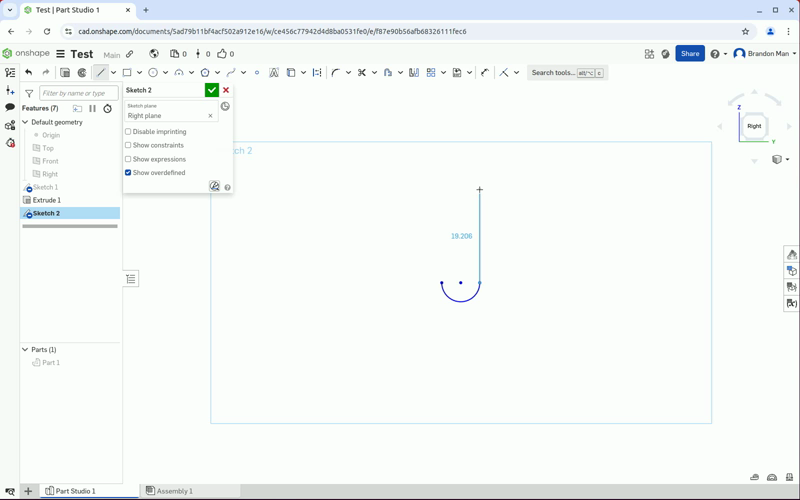
key_up(shift)
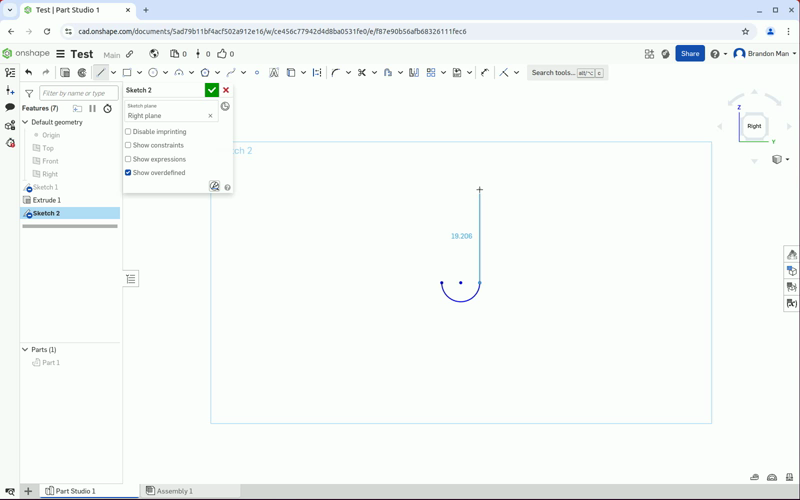
key_down(shift)
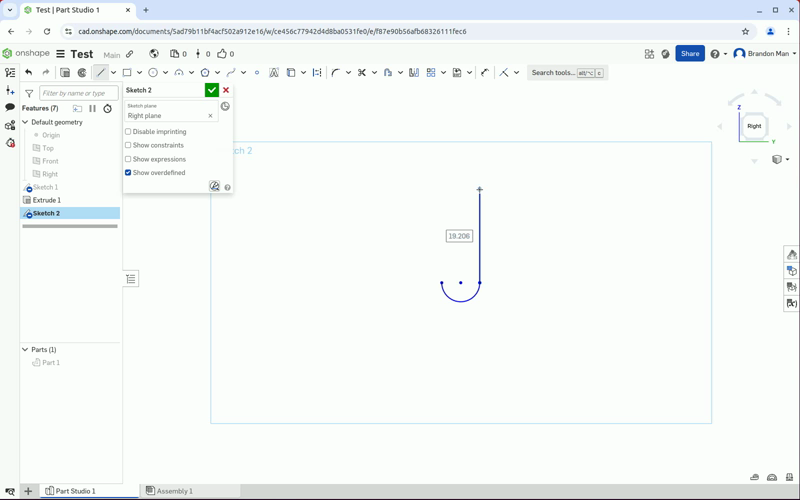
mouse_move(509, 189)
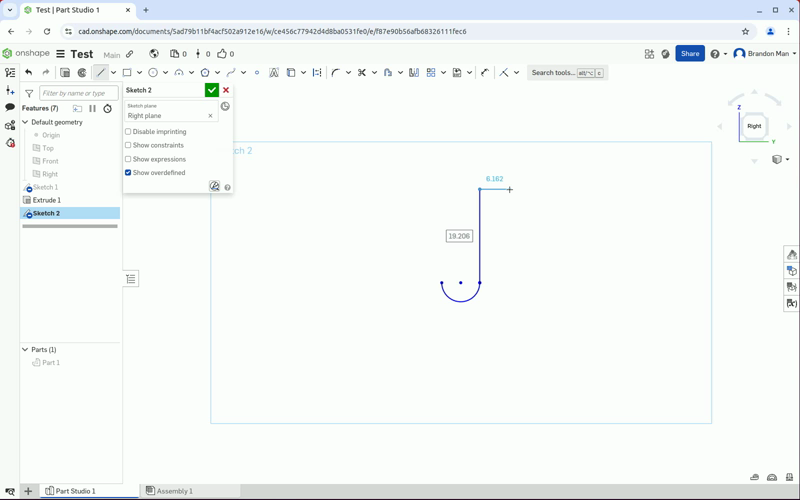
mouse_move(466, 189)
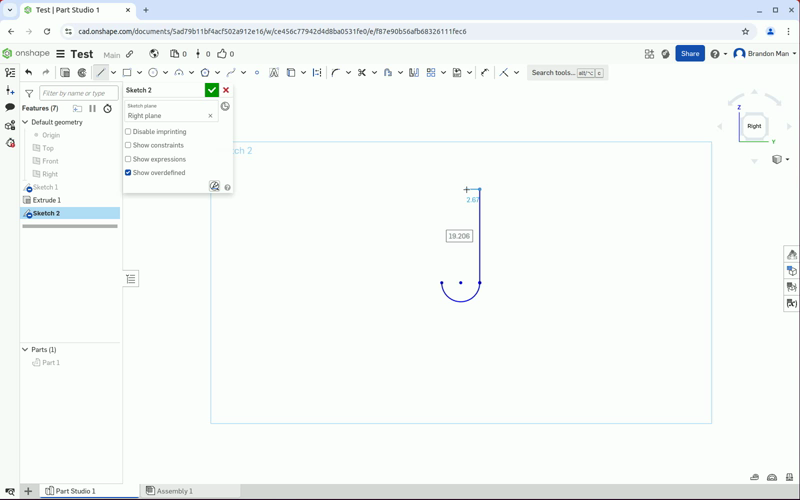
click(466, 189)
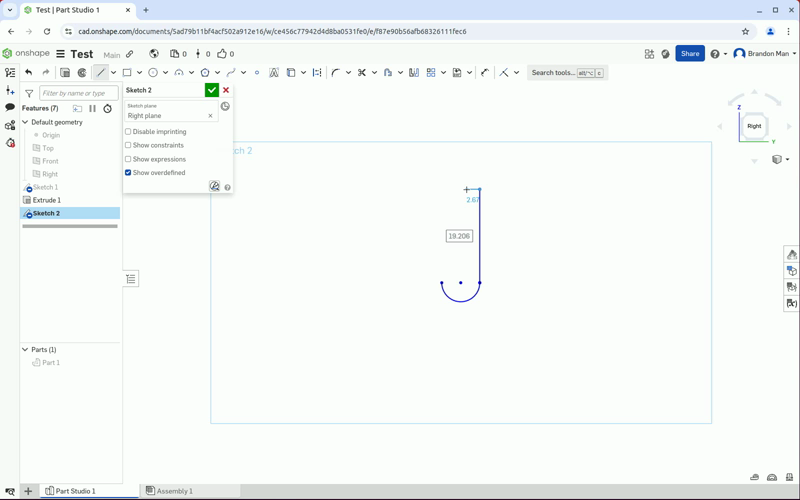
key_up(shift)
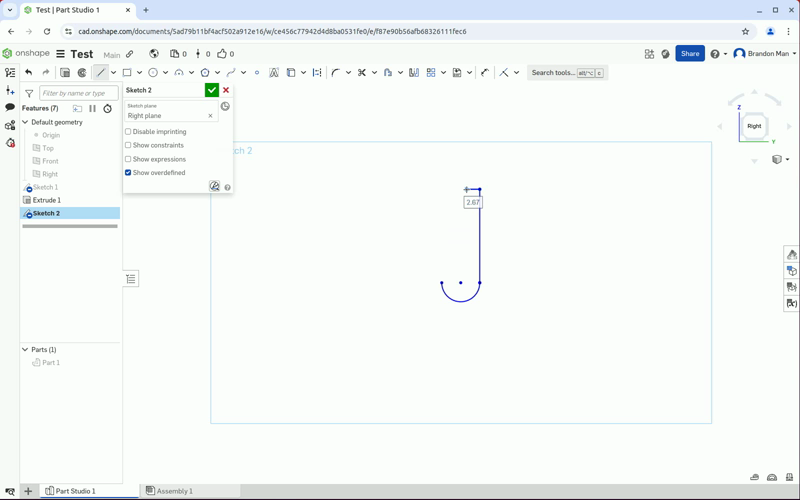
key(esc)
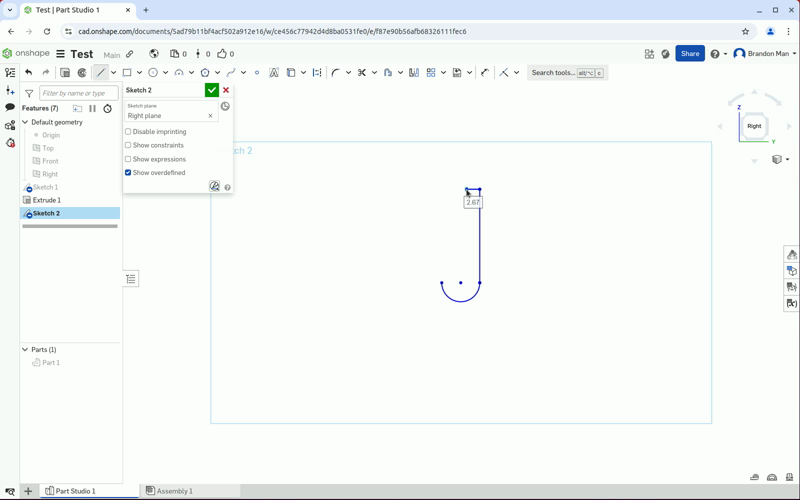
key(a)
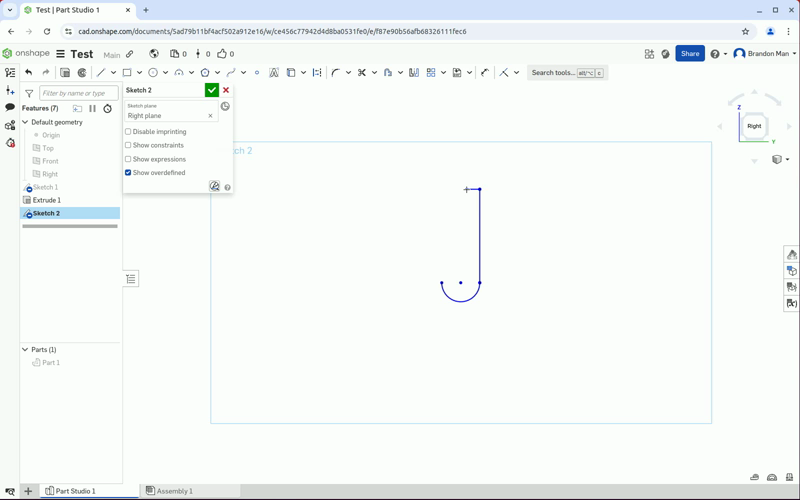
mouse_move(466, 189)
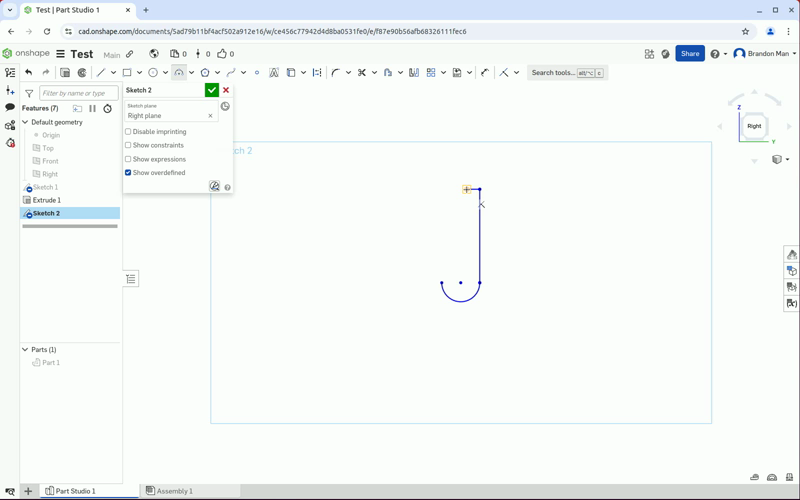
click(466, 189)
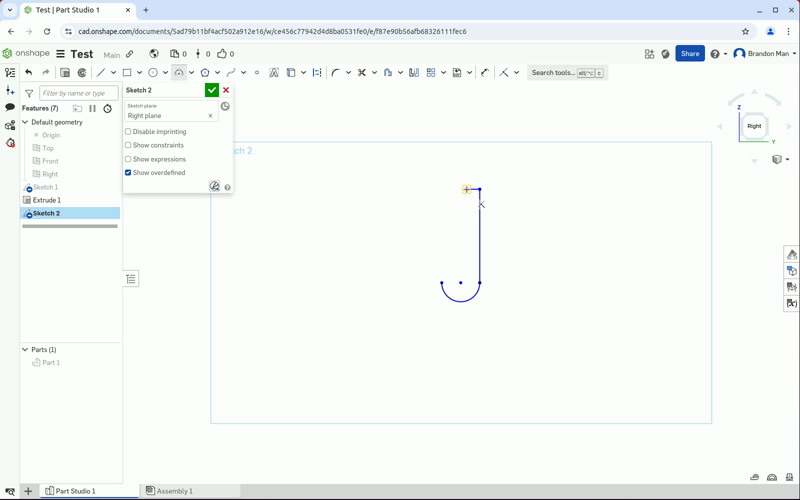
key_down(shift)
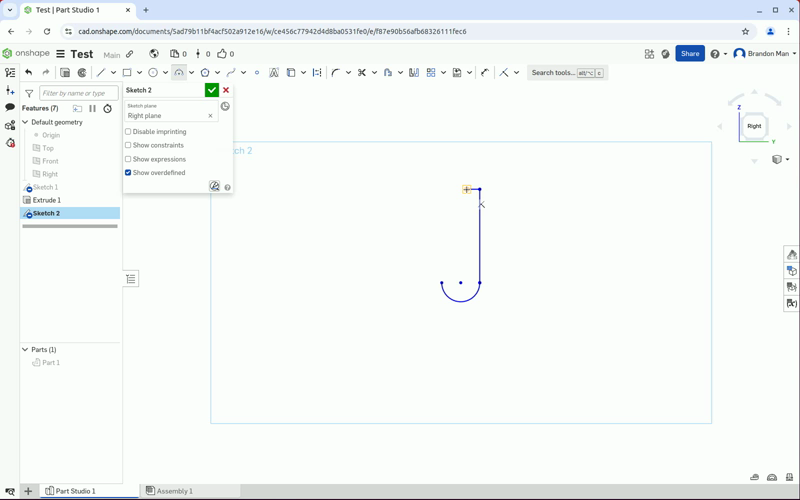
mouse_move(454, 189)
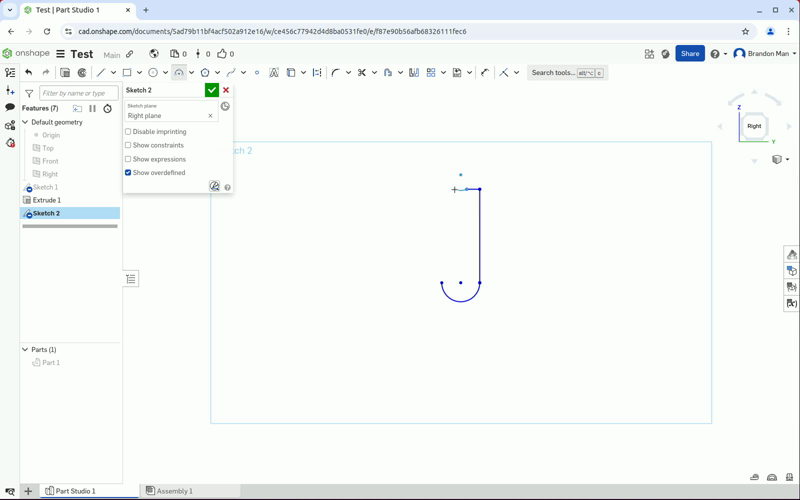
click(454, 189)
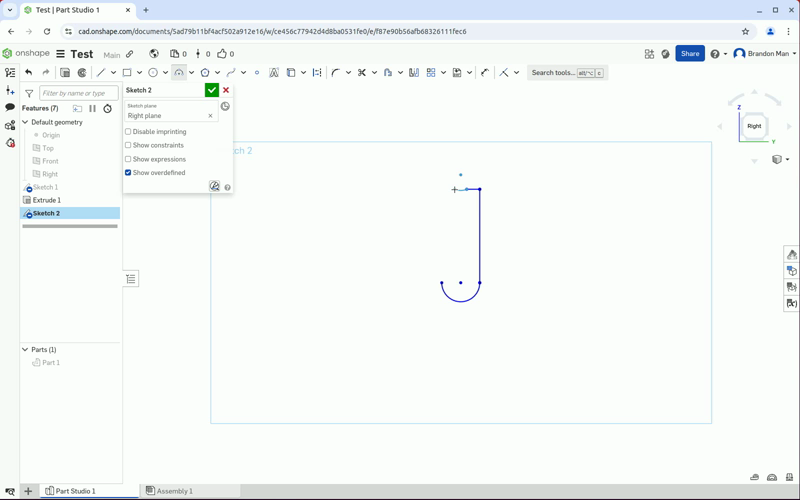
mouse_move(460, 195)
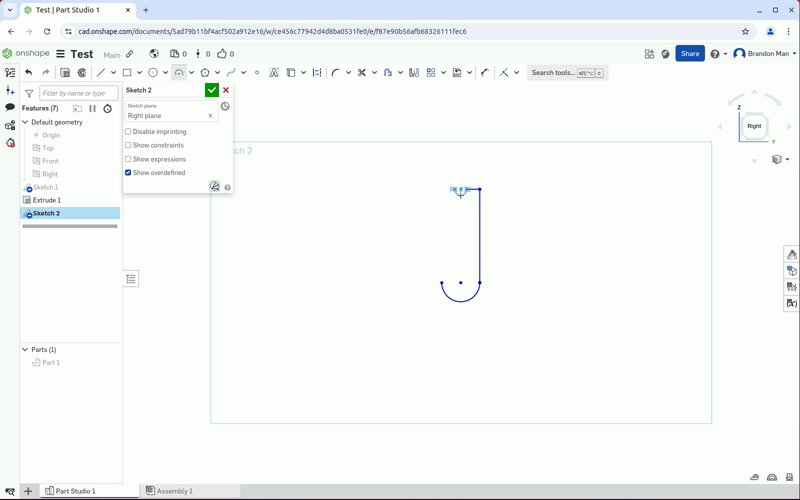
click(460, 195)
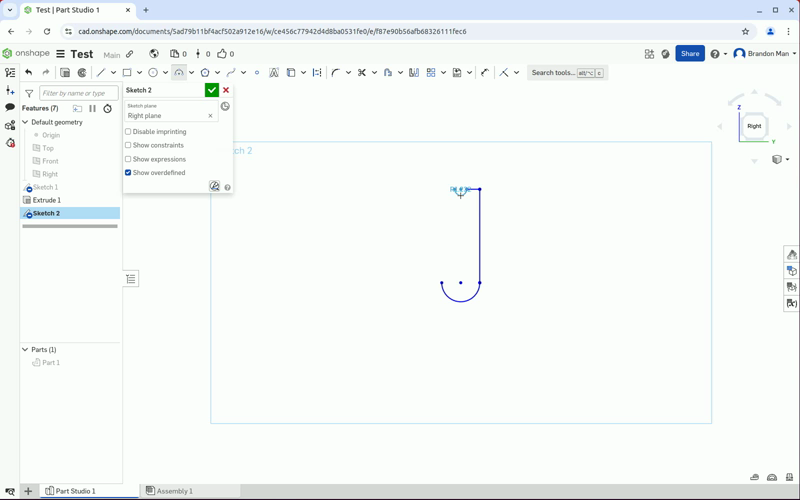
key_up(shift)
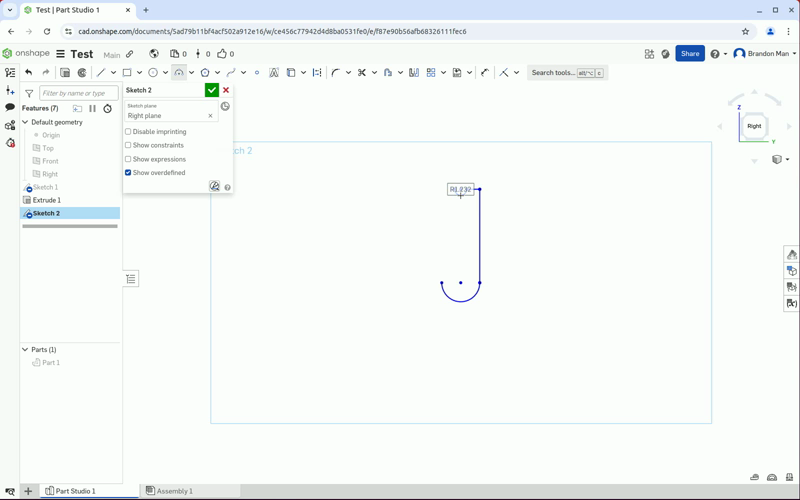
key(esc)
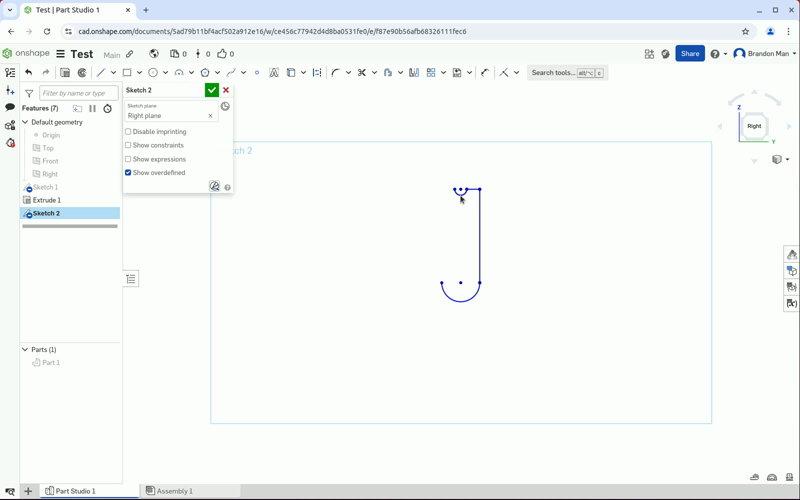
key(l)
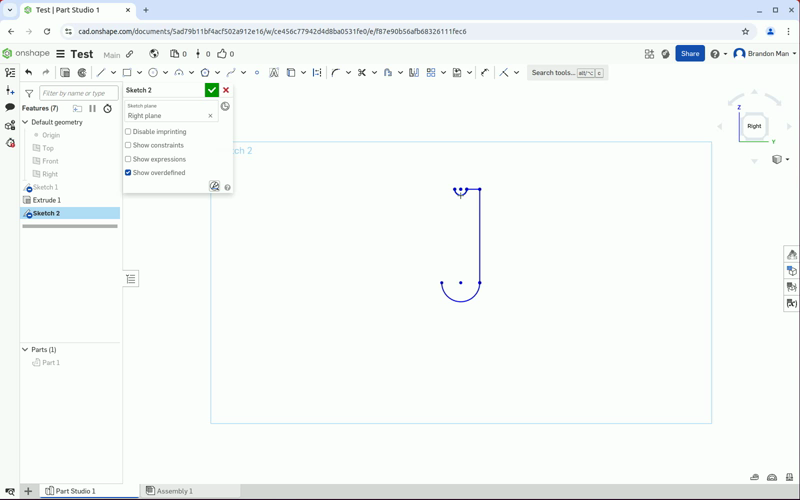
mouse_move(454, 189)
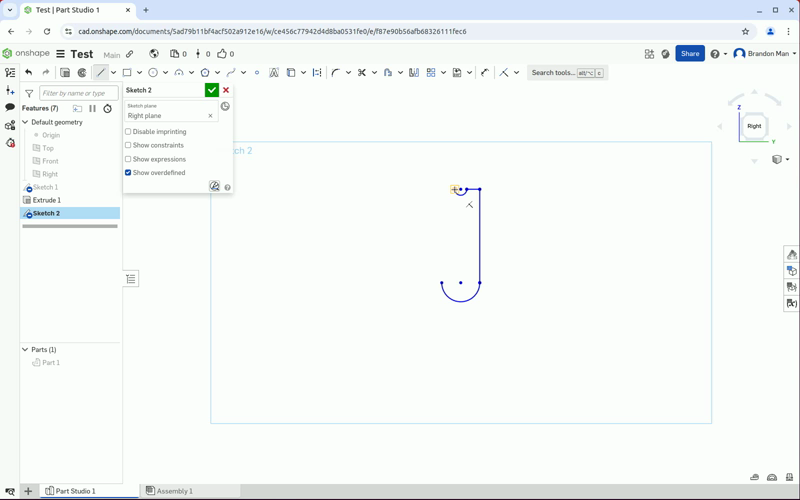
click(454, 189)
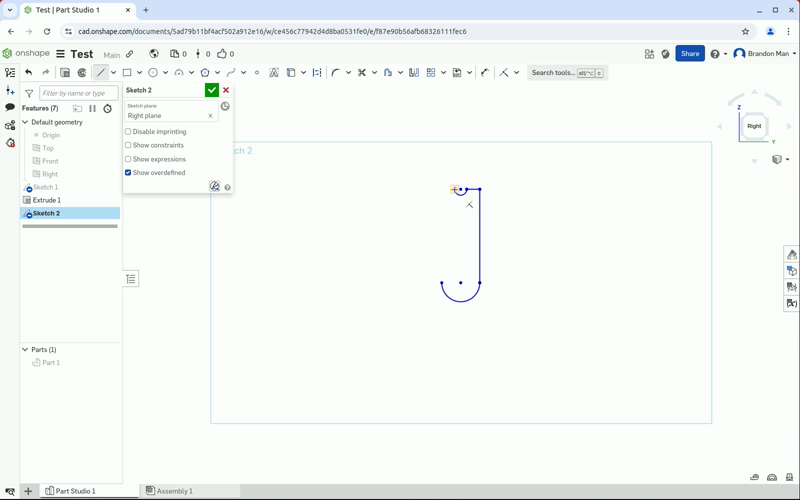
key_down(shift)
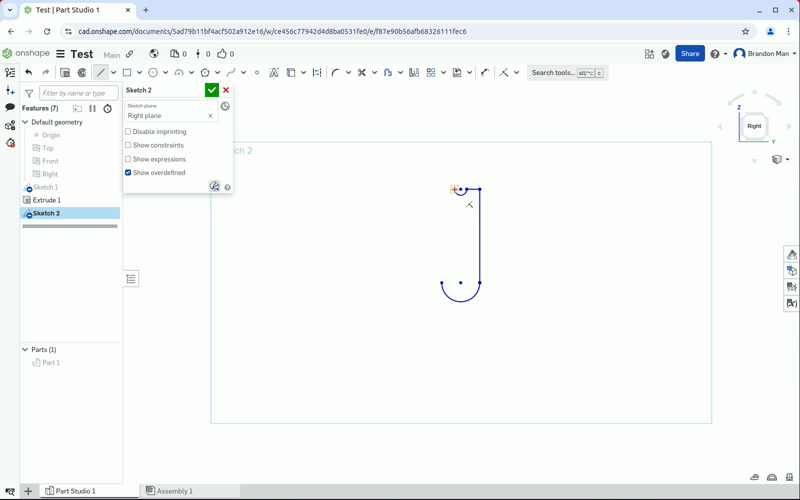
mouse_move(484, 189)
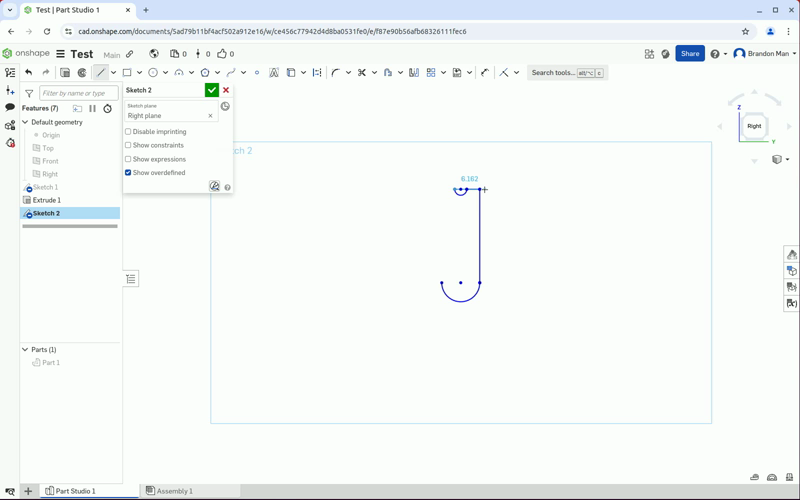
mouse_move(441, 189)
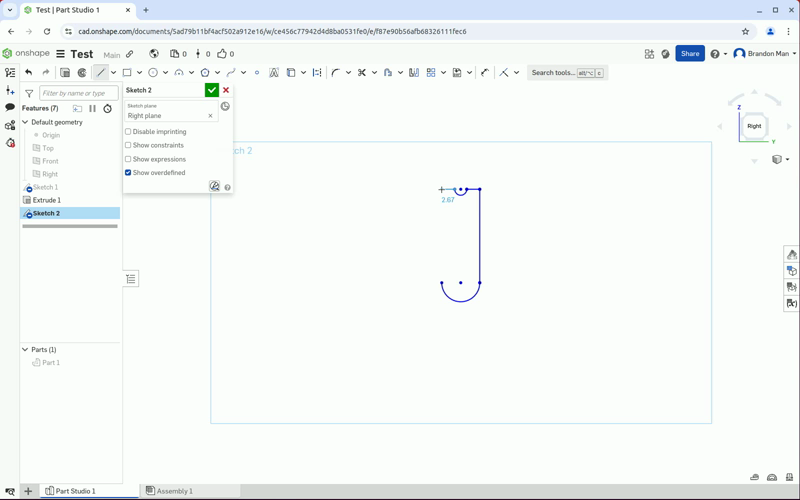
click(441, 189)
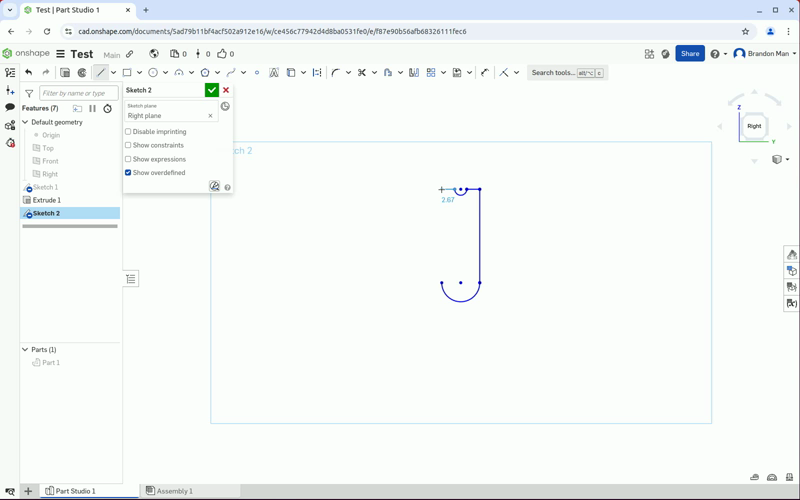
key_up(shift)
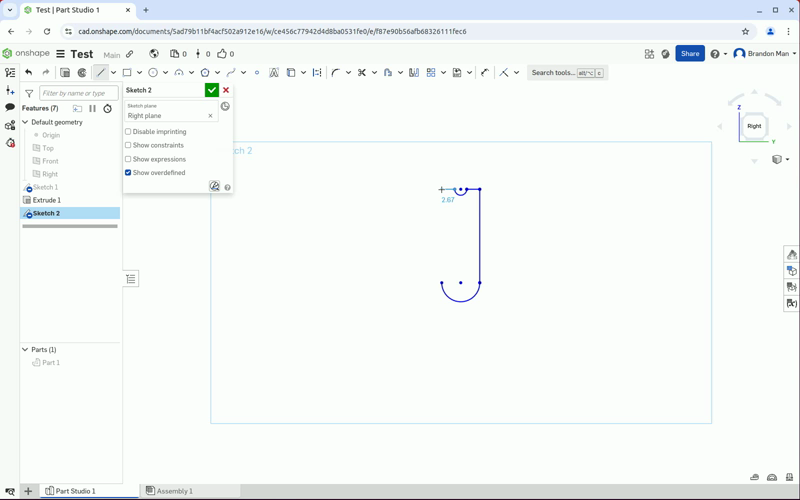
key_down(shift)
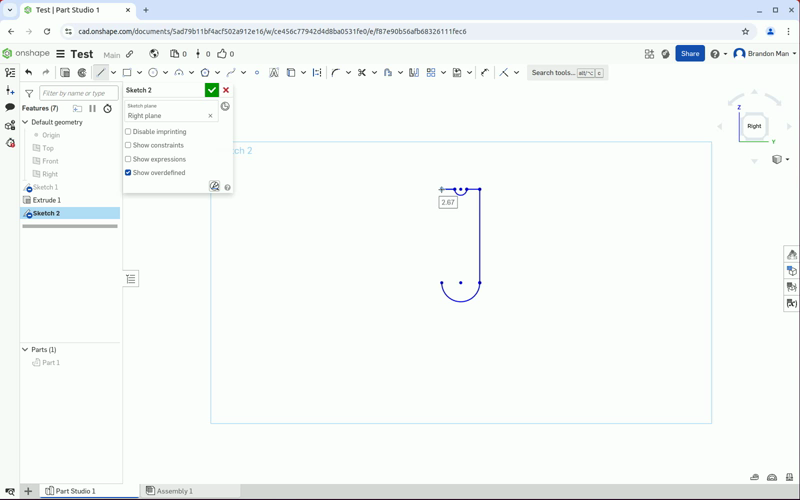
mouse_move(441, 282)
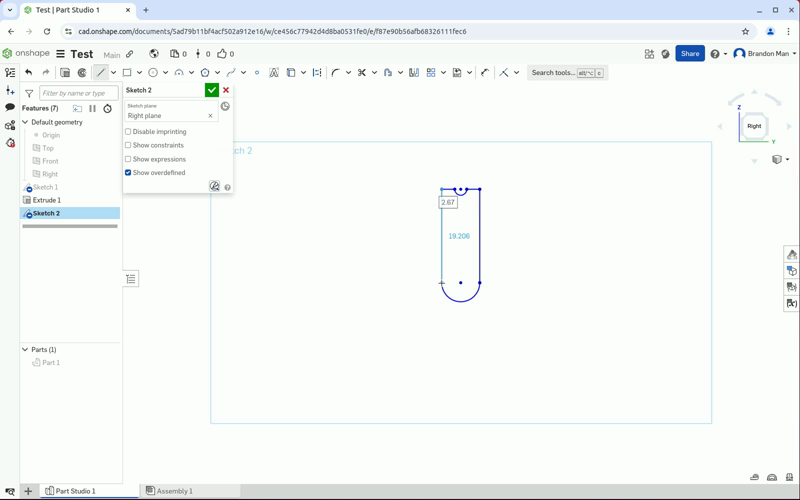
key_up(shift)
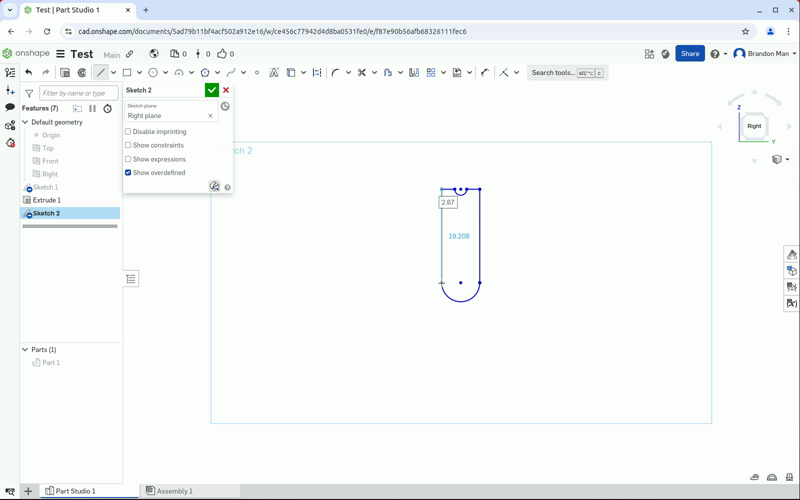
click(441, 282)
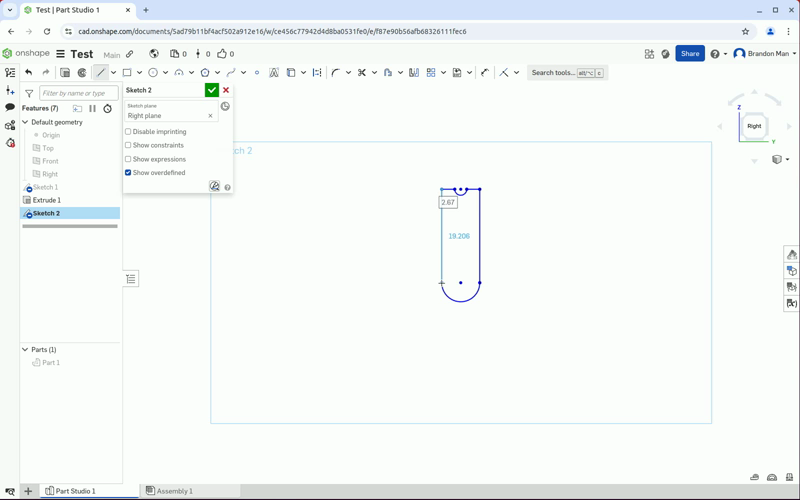
key(esc)
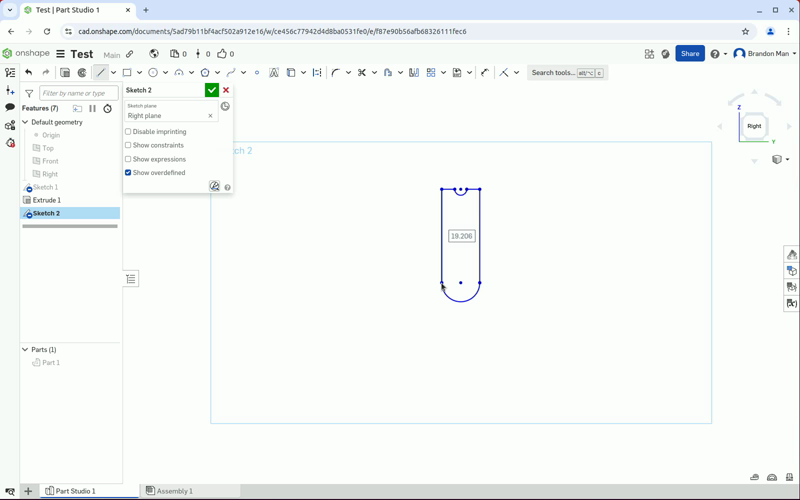
key(c)
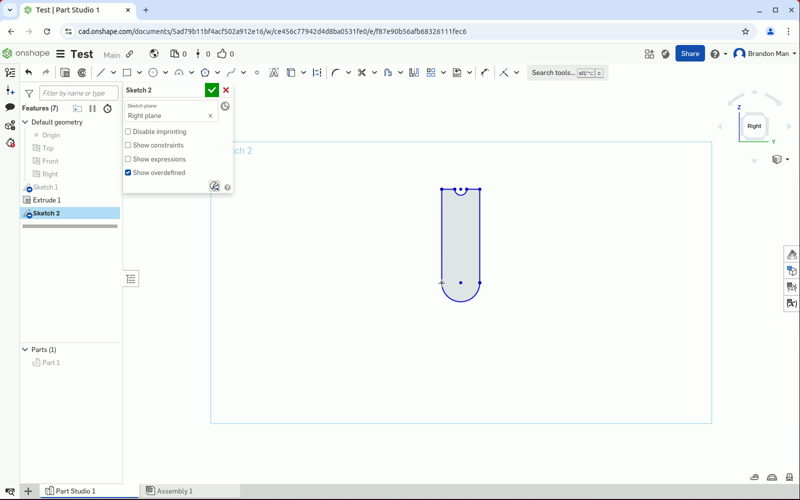
key_down(shift)
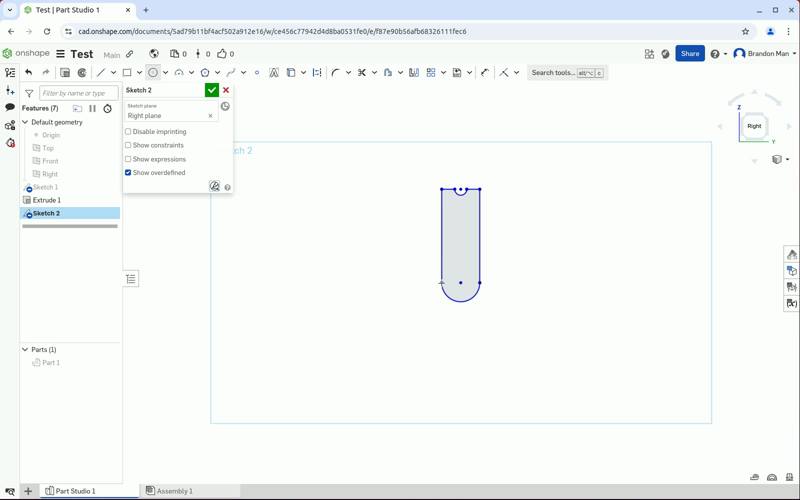
mouse_move(460, 282)
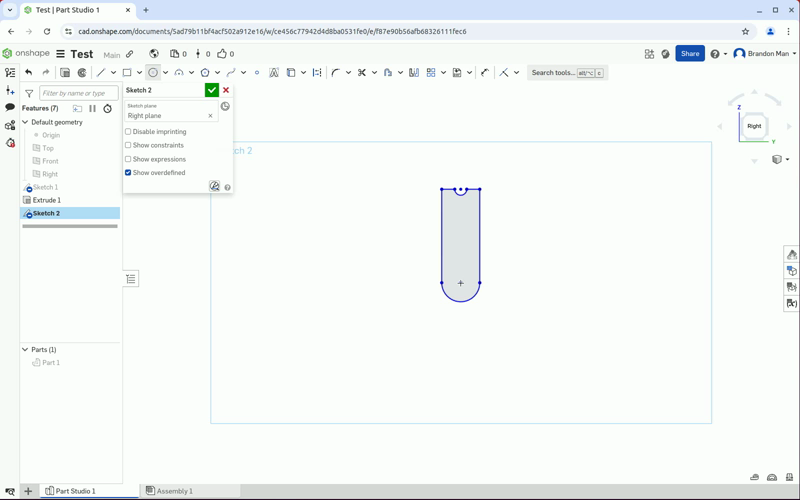
click(460, 282)
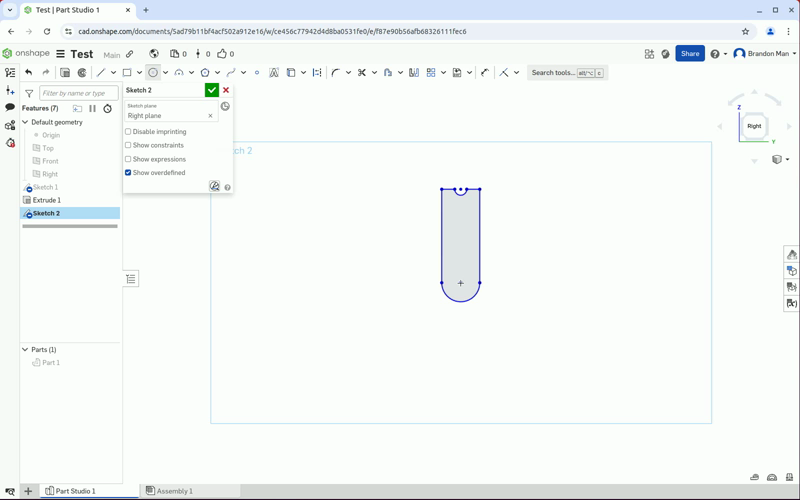
key_up(shift)
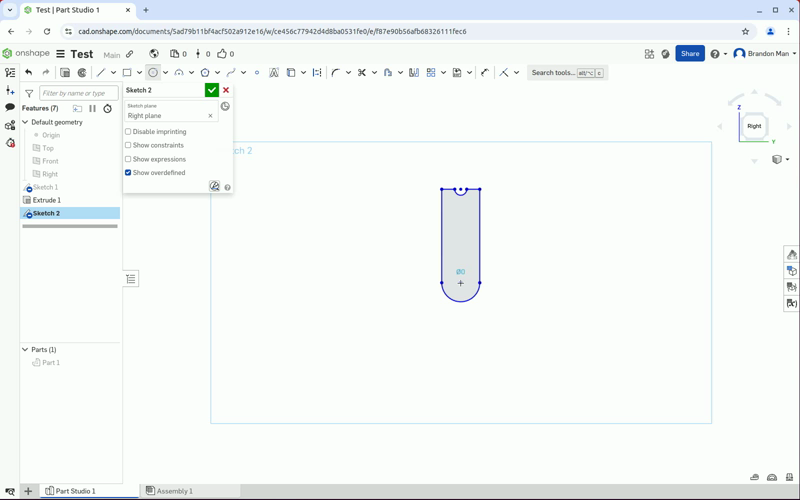
mouse_move(466, 282)
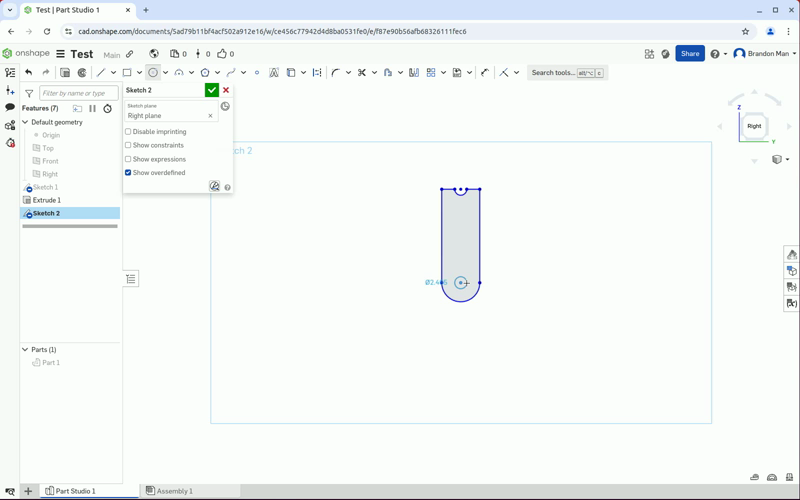
click(466, 282)
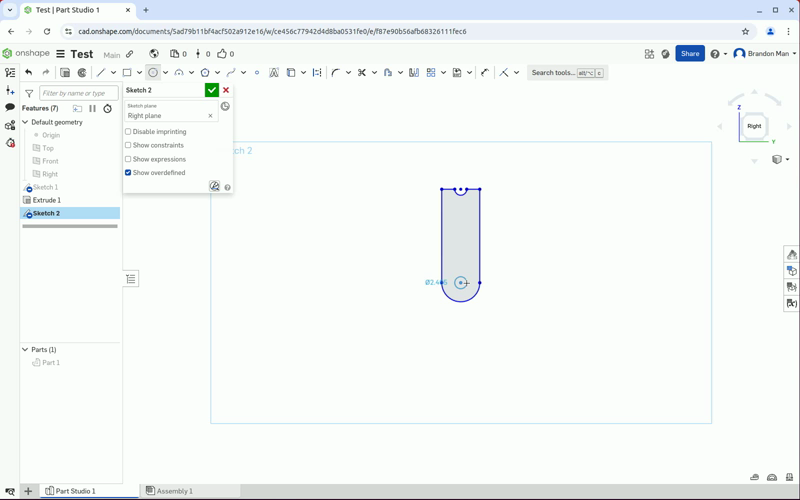
key(esc)
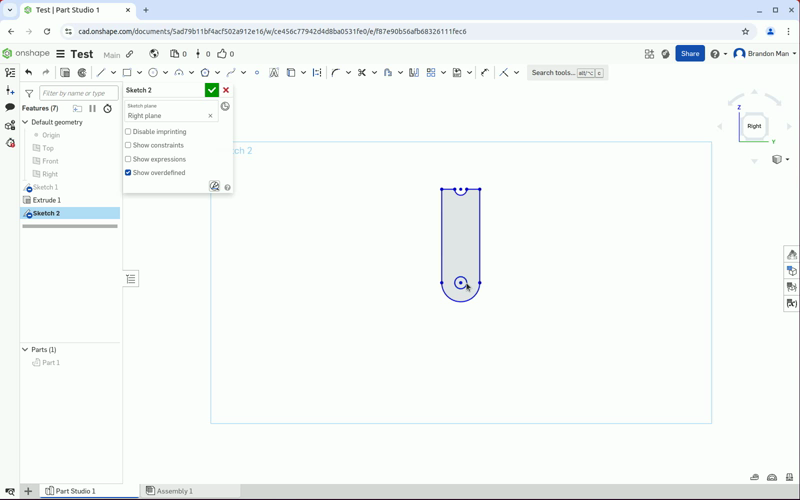
mouse_move(449, 198)
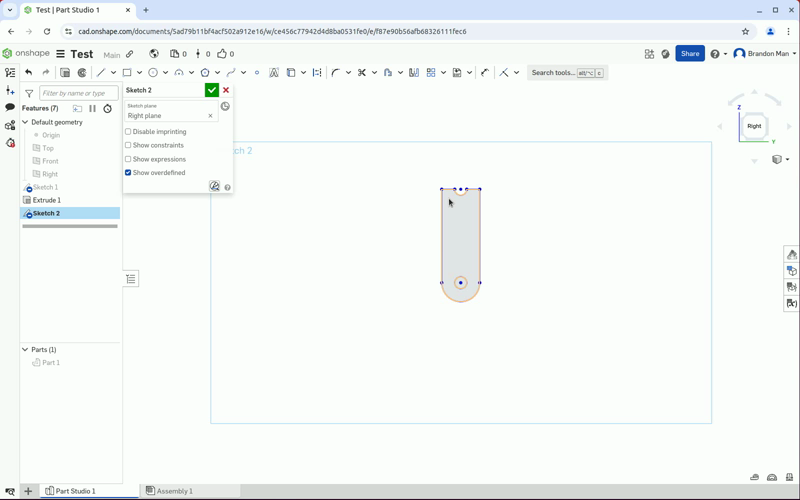
click(449, 198)
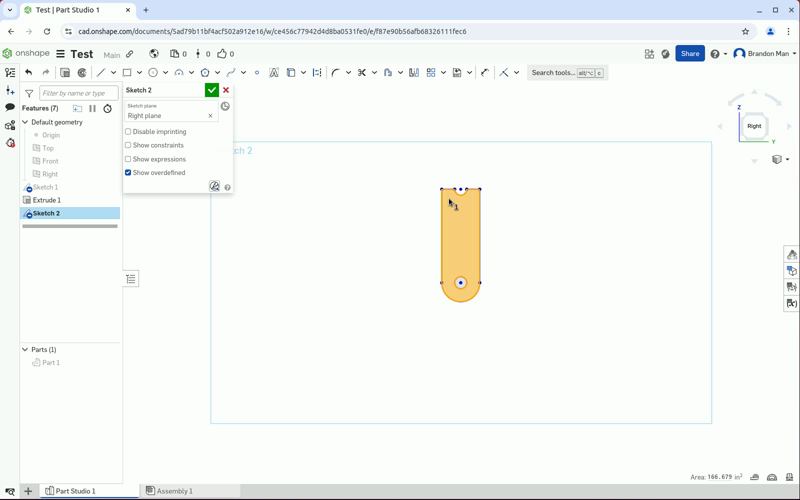
mouse_move(73, 352)
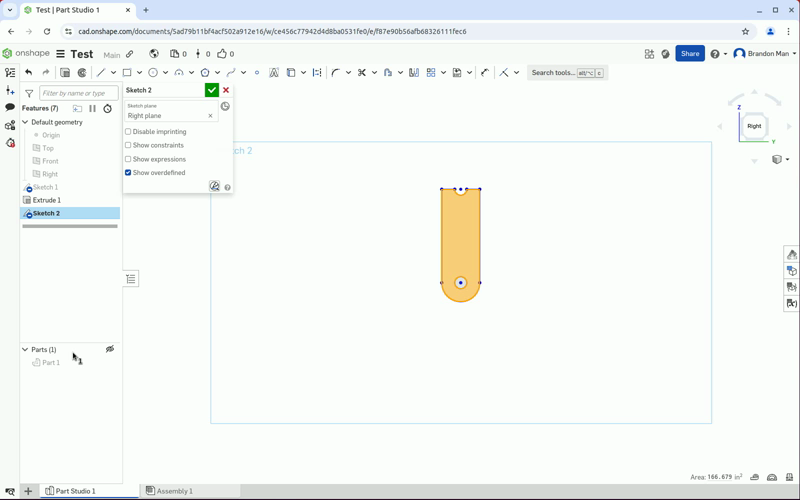
key(shift+y)
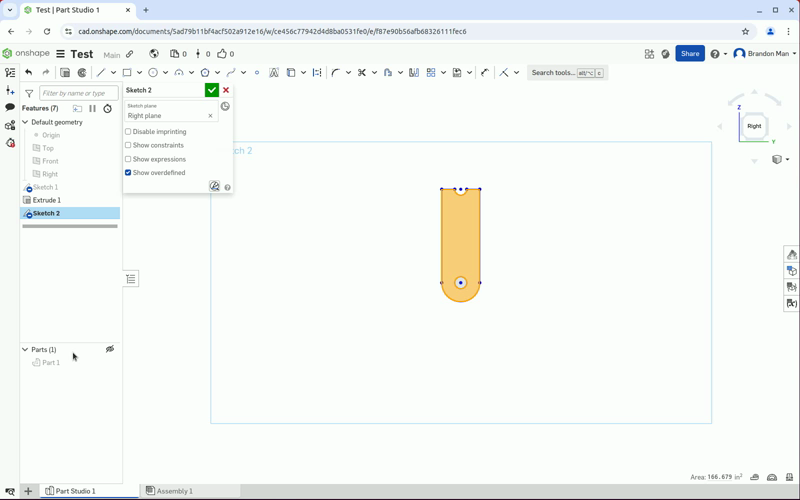
key(shift+e)
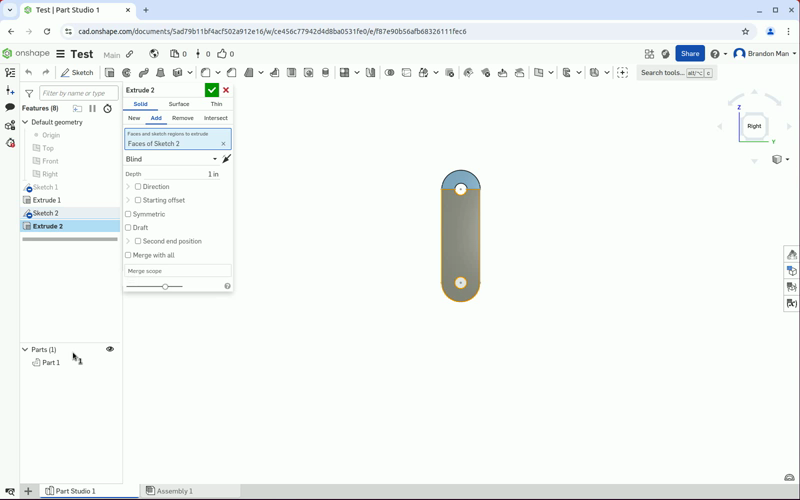
mouse_move(143, 106)
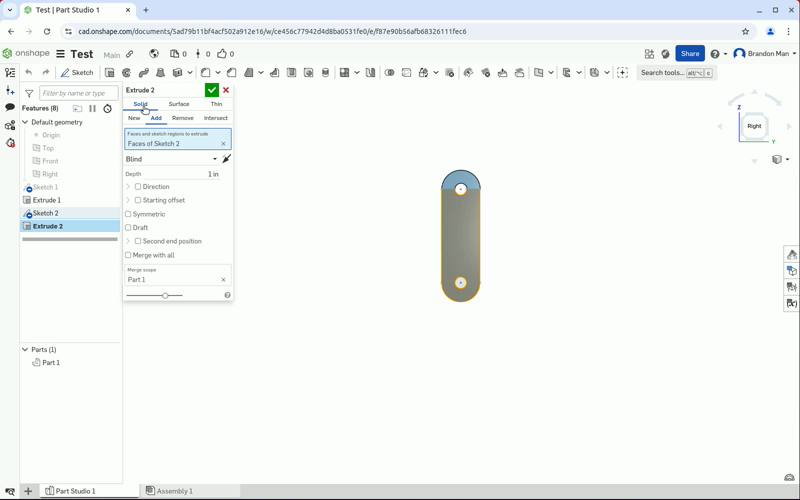
click(143, 106)
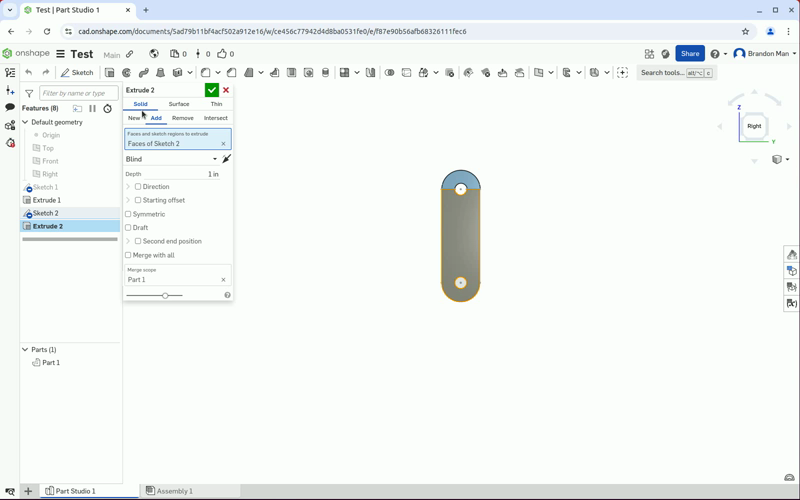
mouse_move(137, 120)
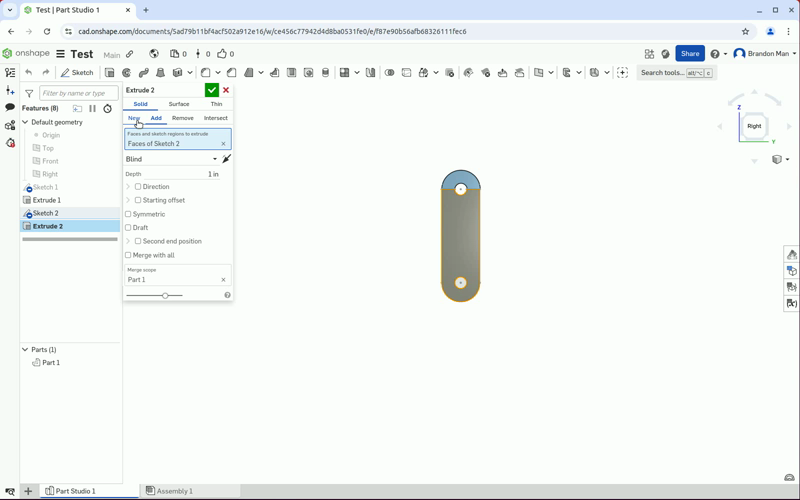
click(137, 120)
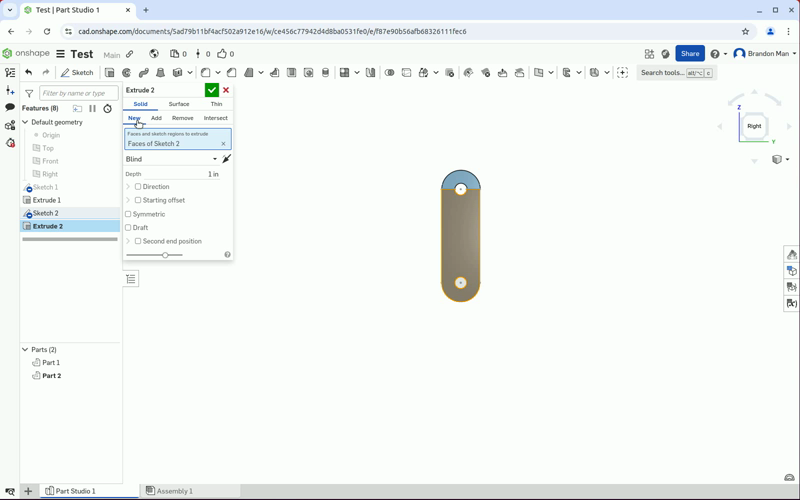
key(tab, 4)
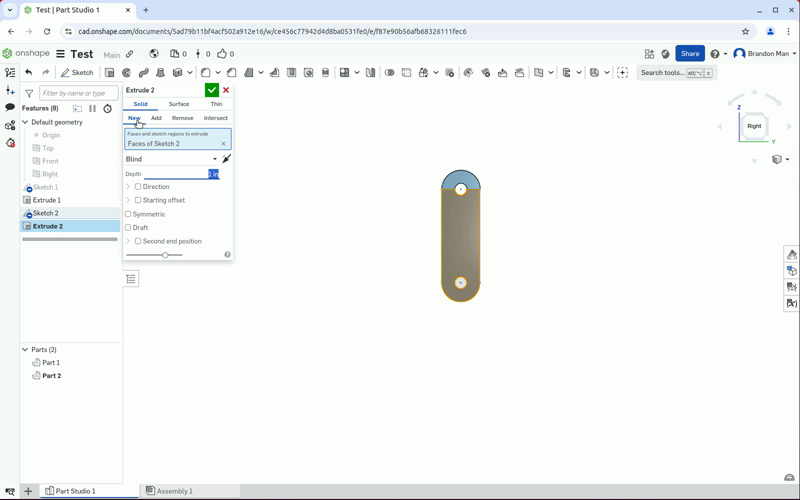
text(2.648)
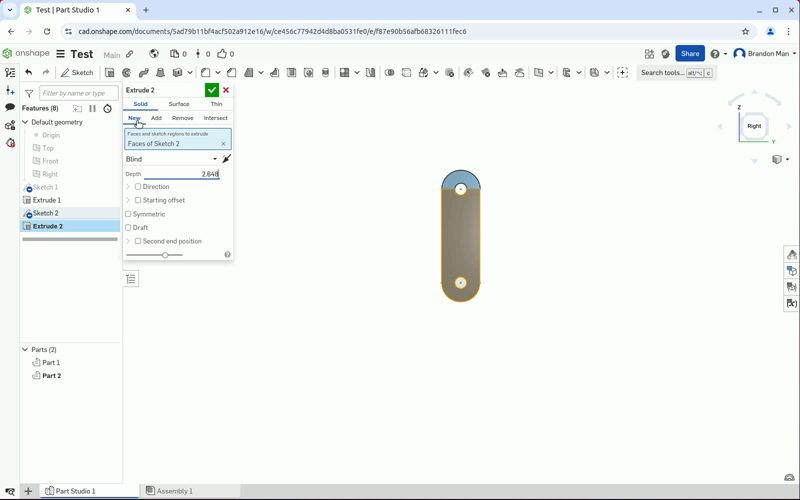
key(enter)
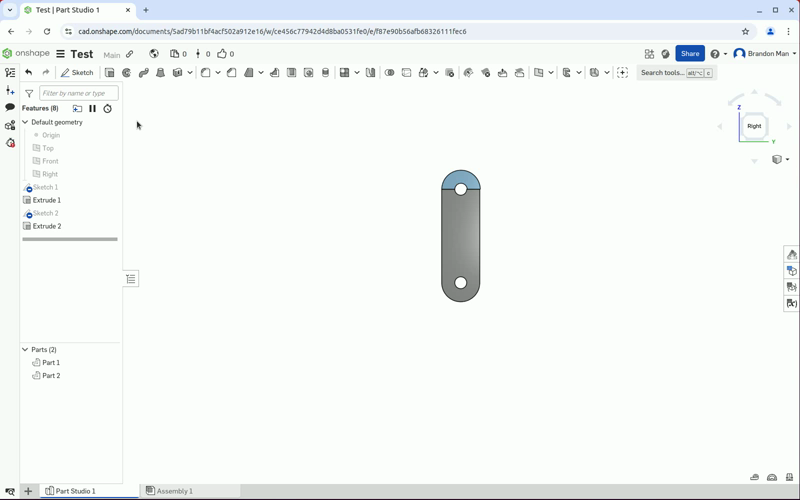
key(shift+h)
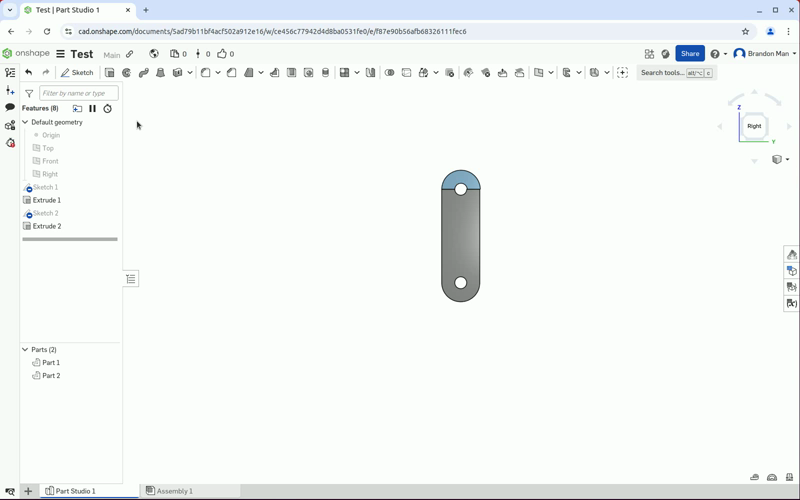
key(shift+h)
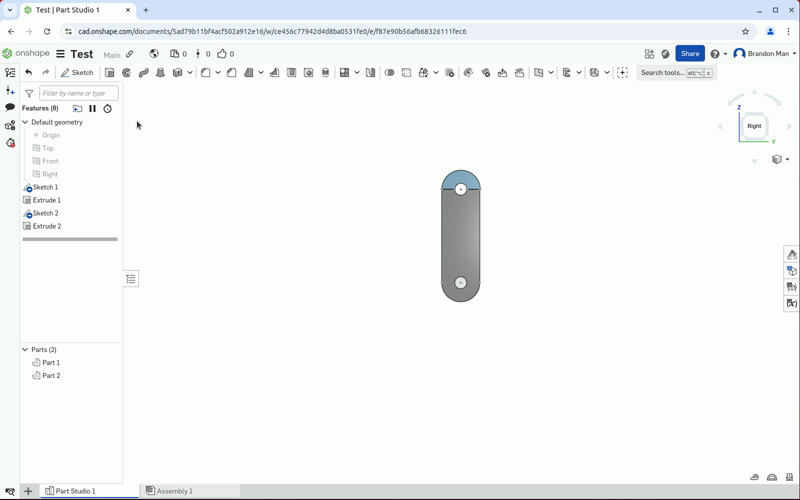
key(shift+7)
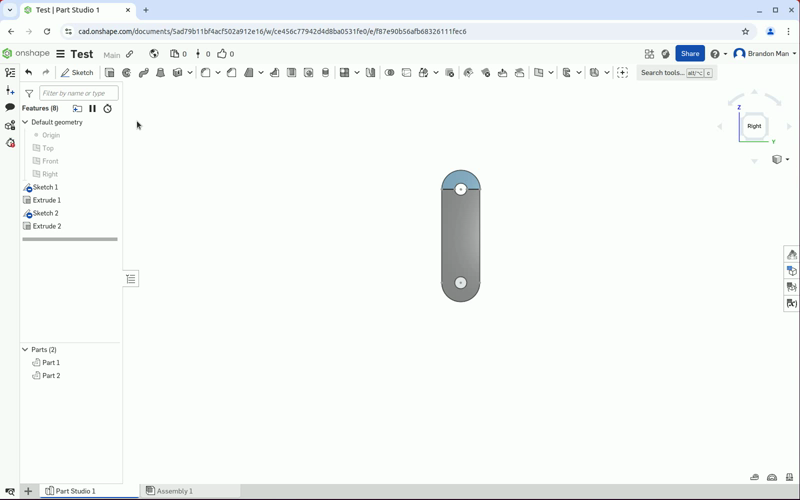
key(right, 2)
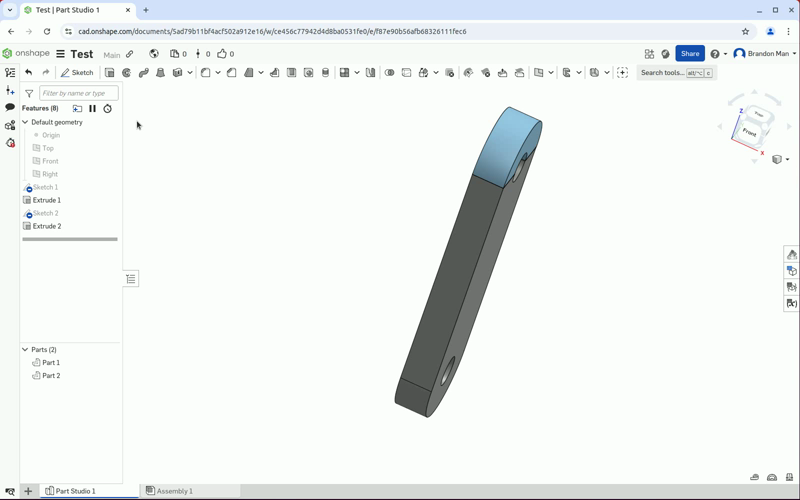
key(down, 2)
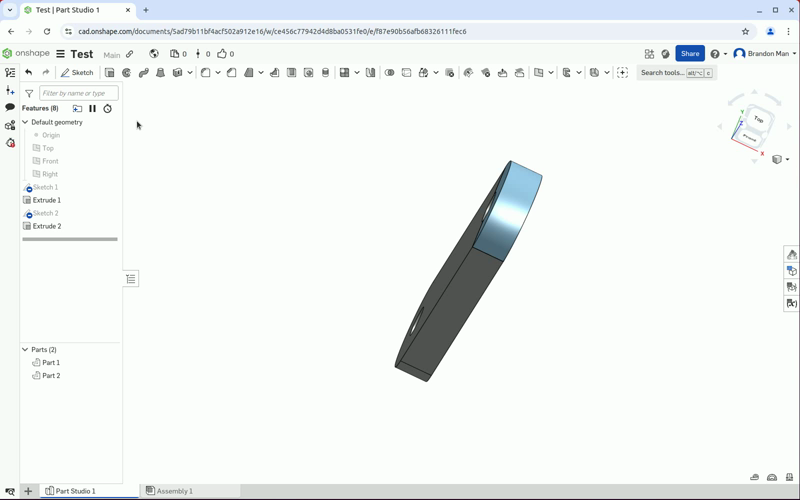
key(up, 2)
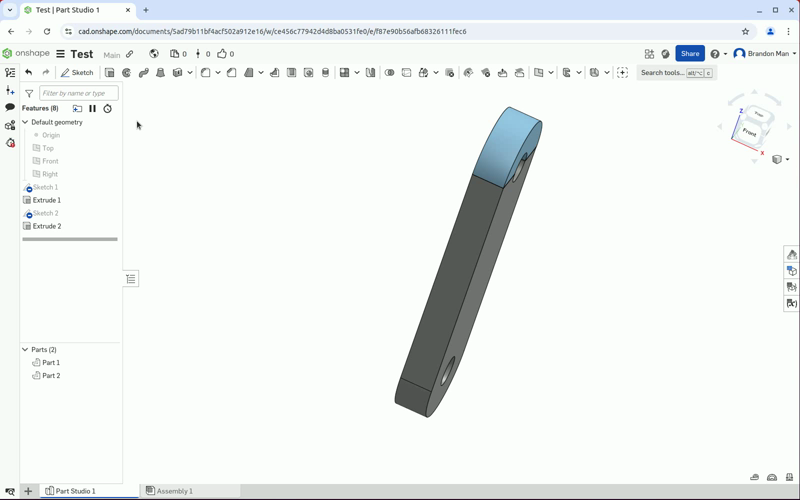
key(left, 2)
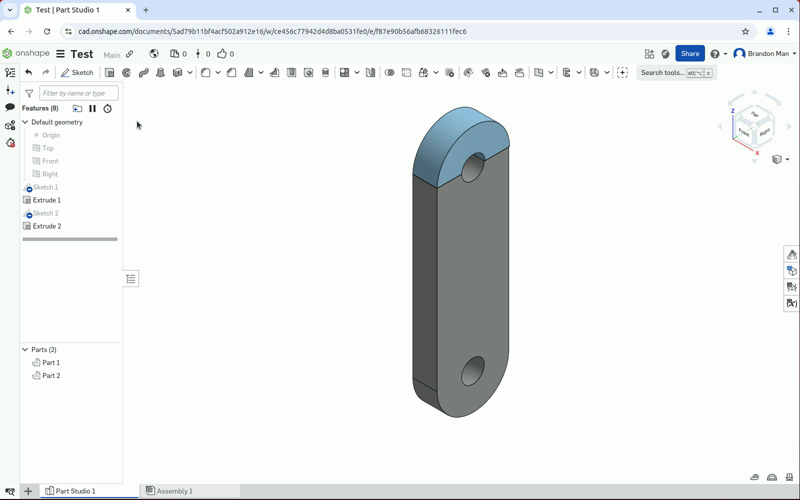
mouse_move(73, 189)
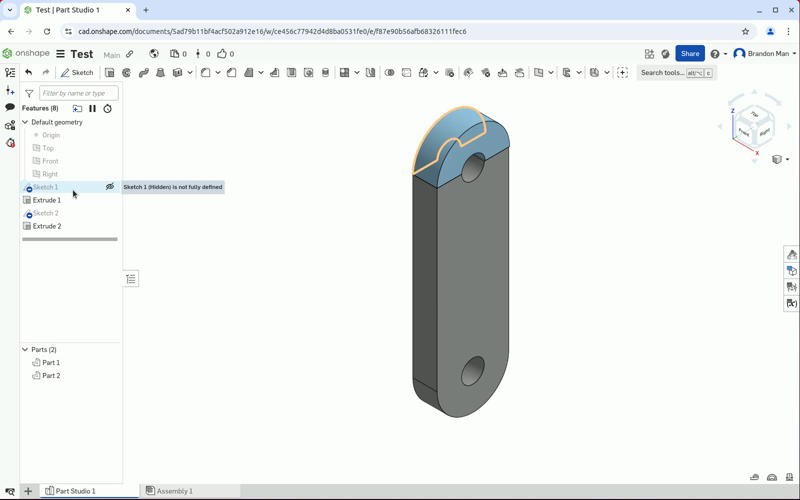
click(73, 189)